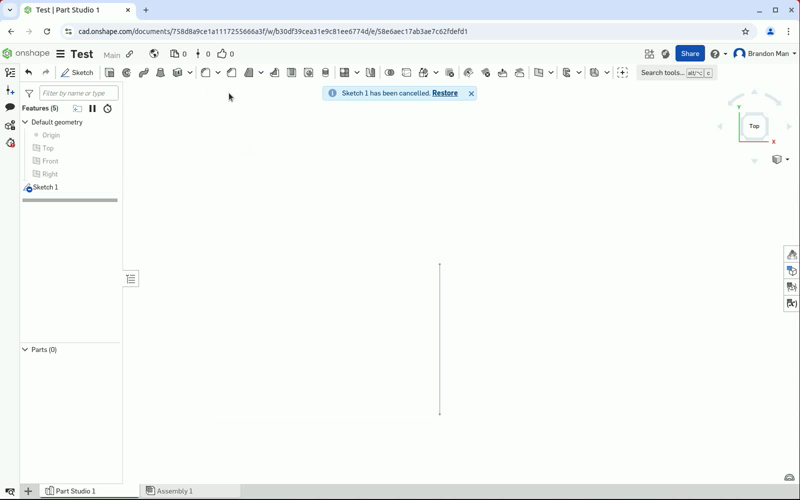
key(shift+h)
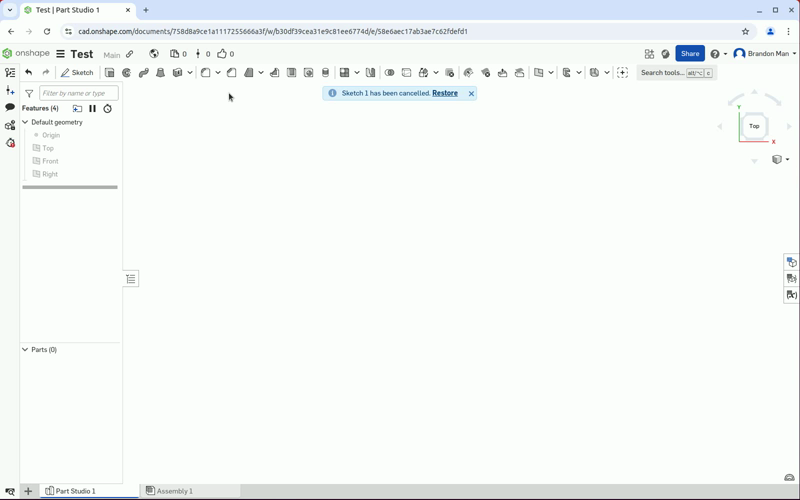
mouse_move(73, 352)
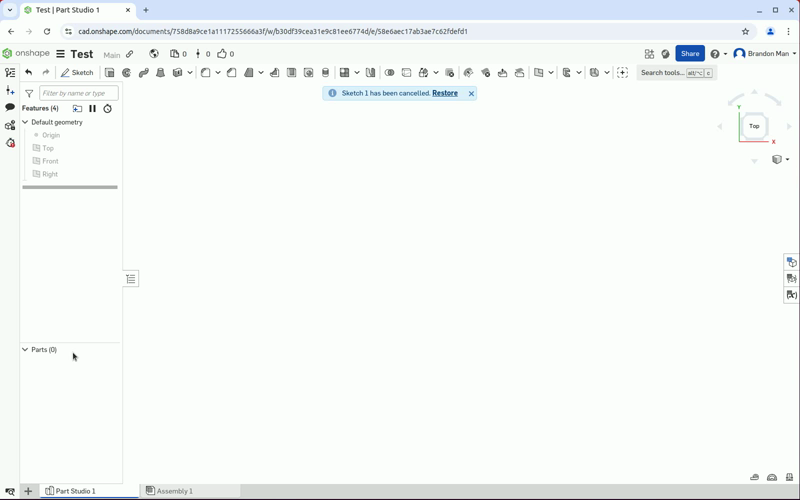
key(y)
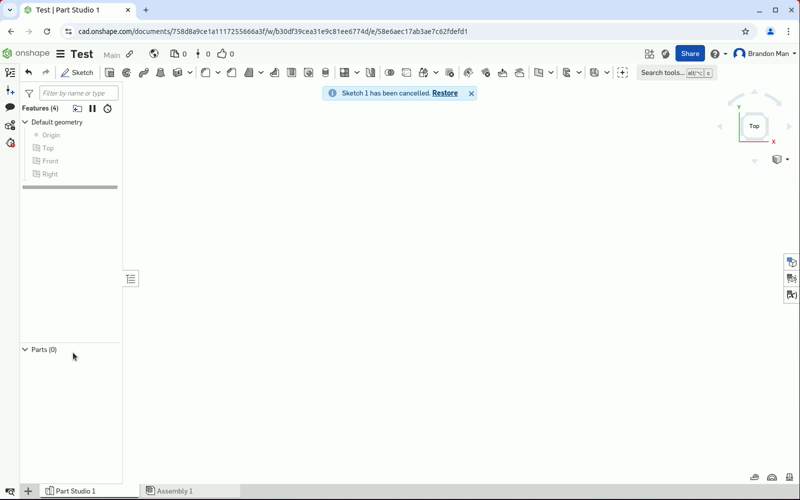
key(shift+p)
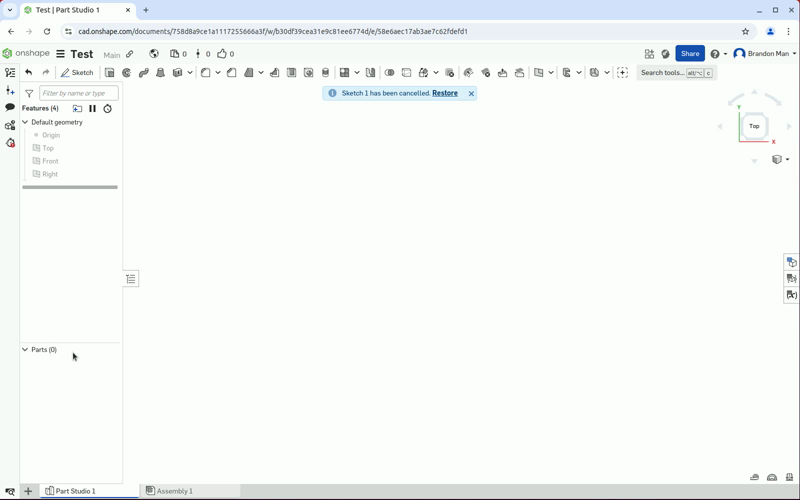
key(space)
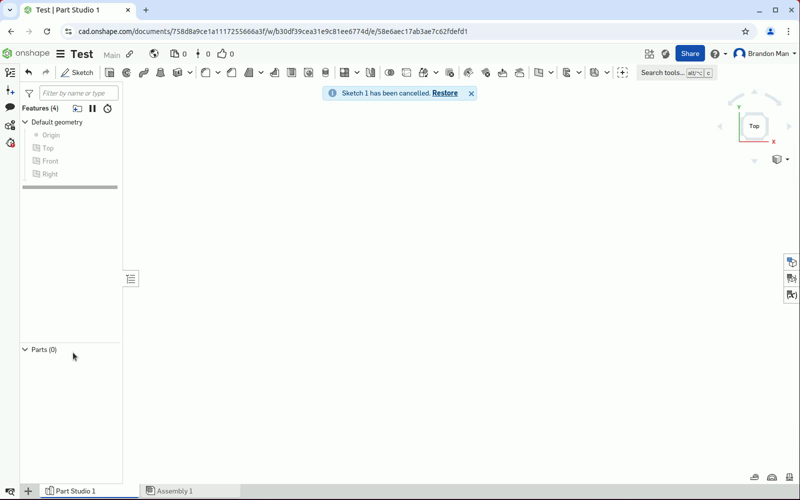
key_down(shift)
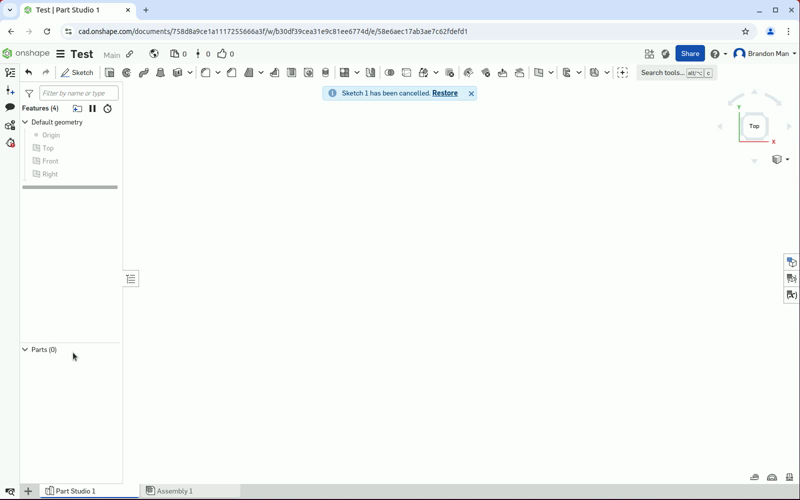
key(up)
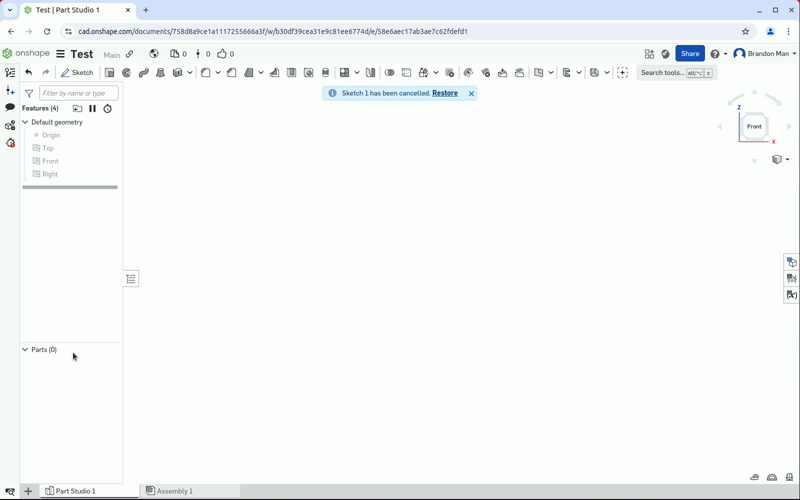
key_up(shift)
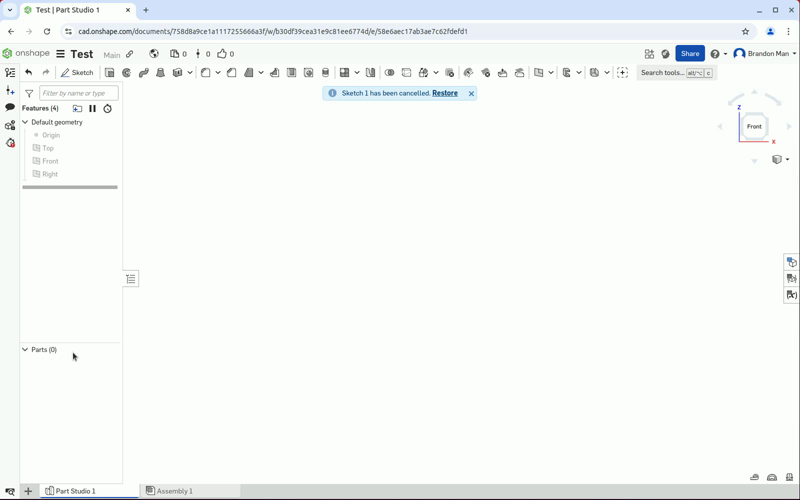
mouse_move(73, 352)
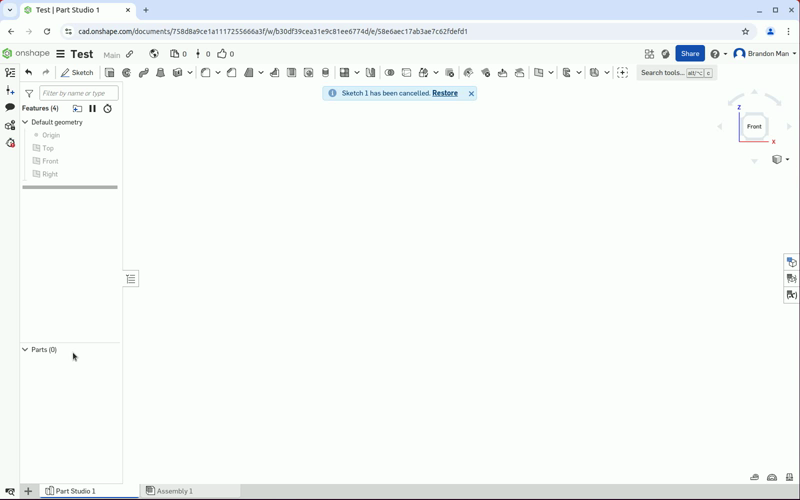
key(shift+y)
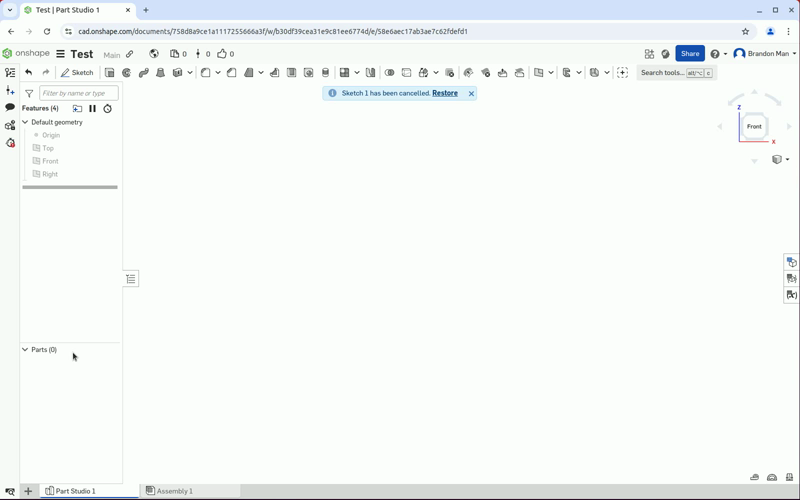
key(shift+s)
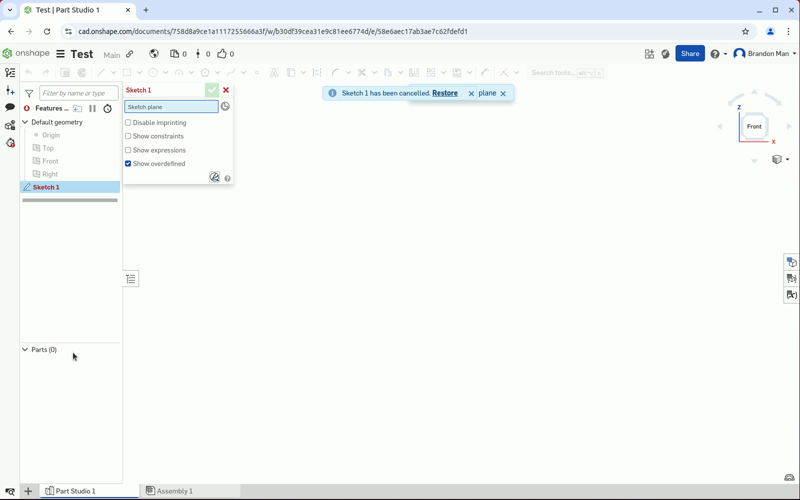
mouse_move(73, 163)
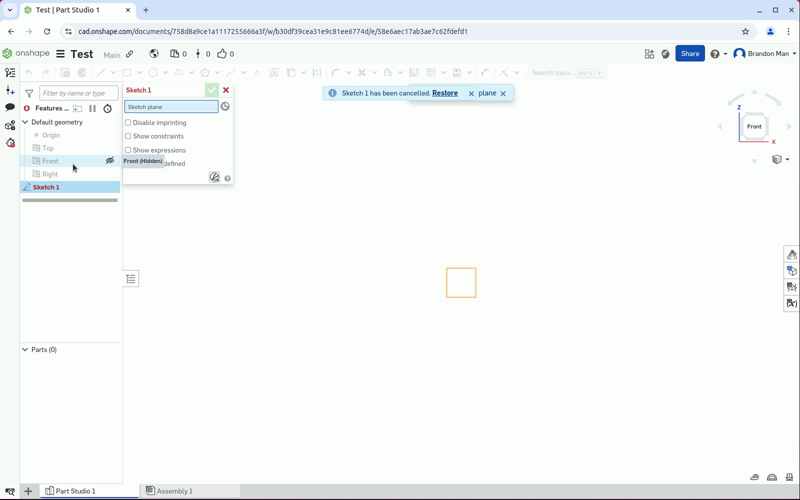
click(73, 163)
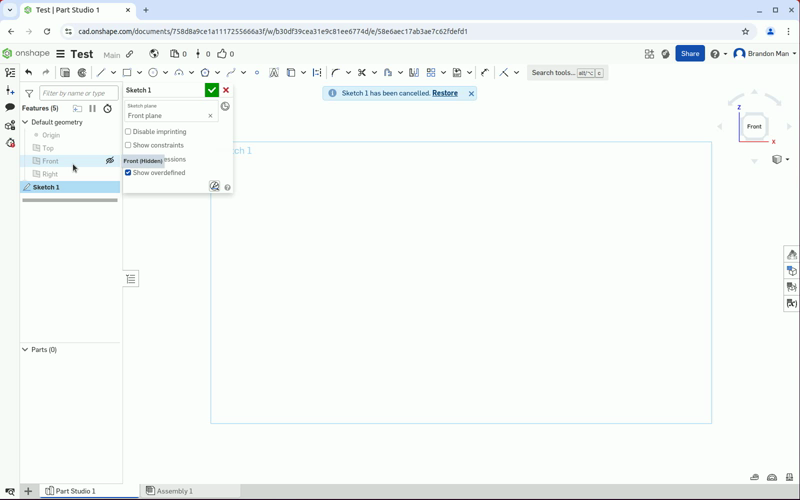
mouse_move(73, 352)
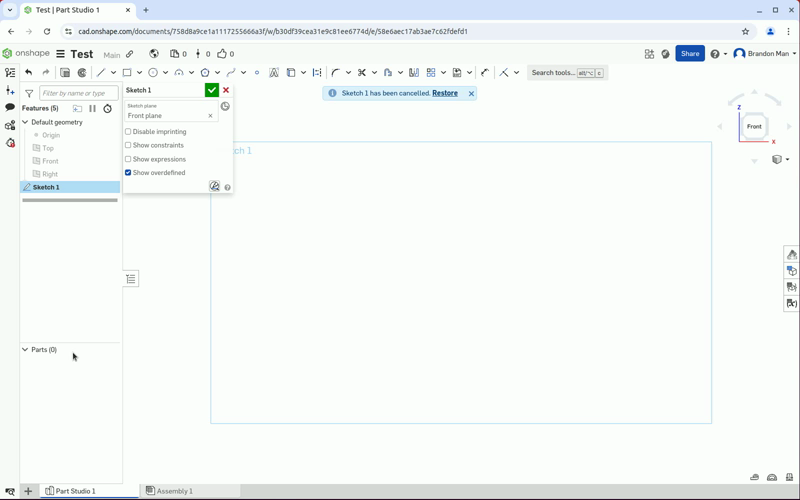
key(y)
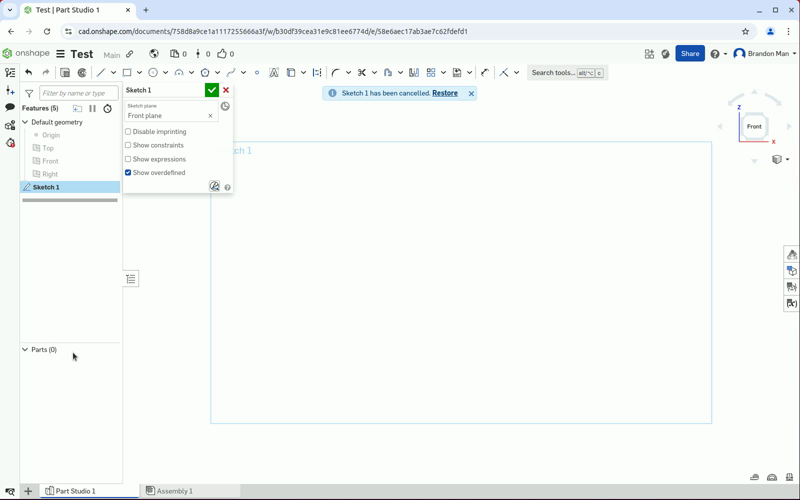
key(l)
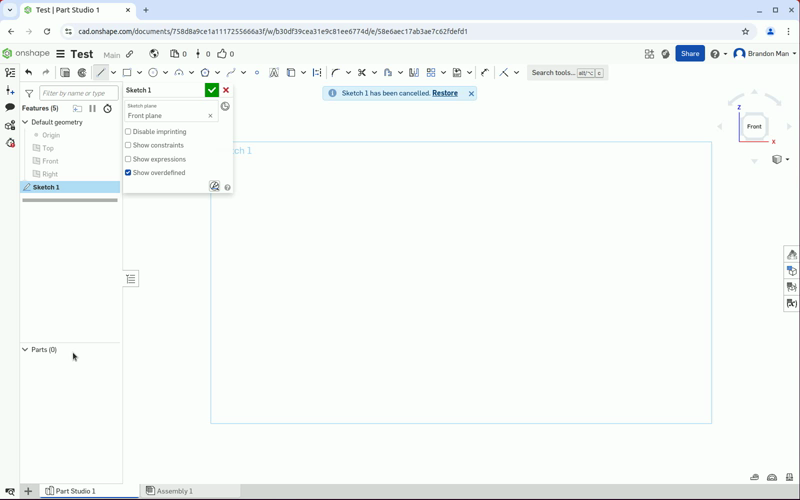
key_down(shift)
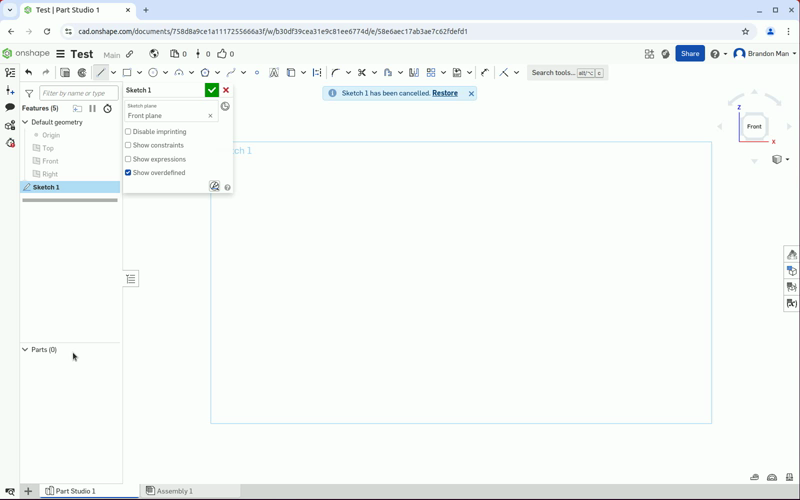
mouse_move(348, 326)
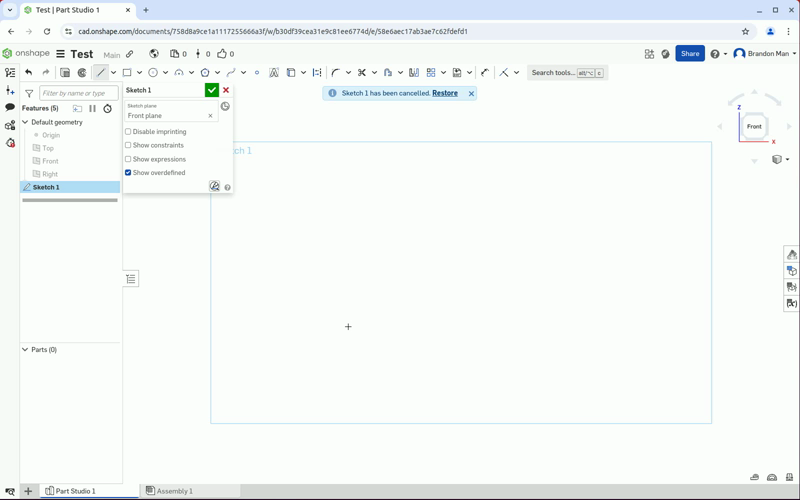
click(348, 326)
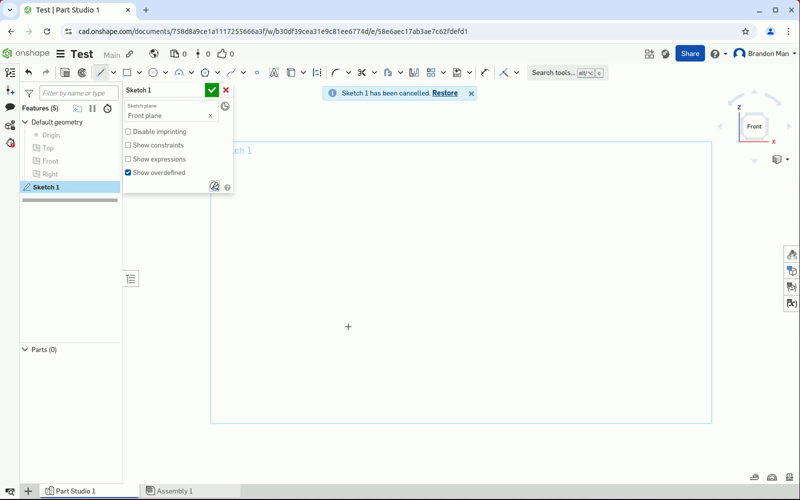
key_up(shift)
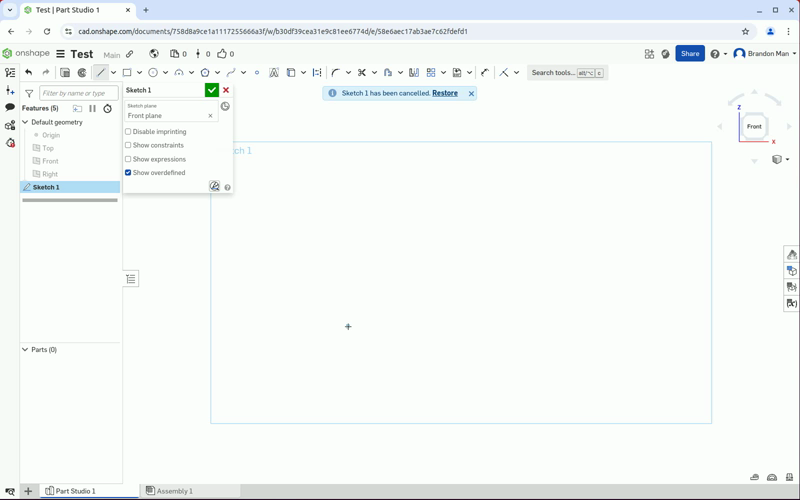
key_down(shift)
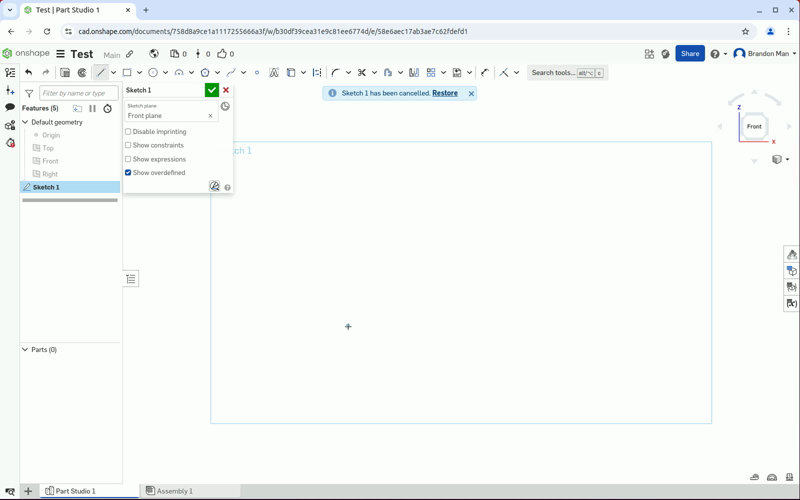
mouse_move(393, 379)
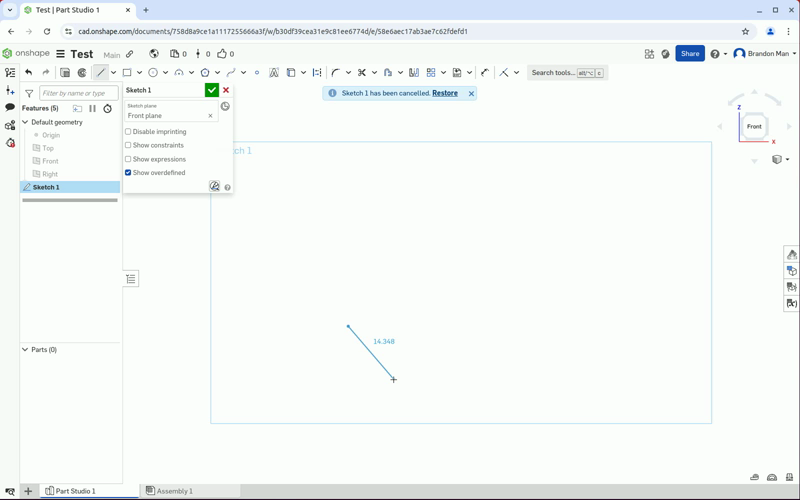
click(393, 379)
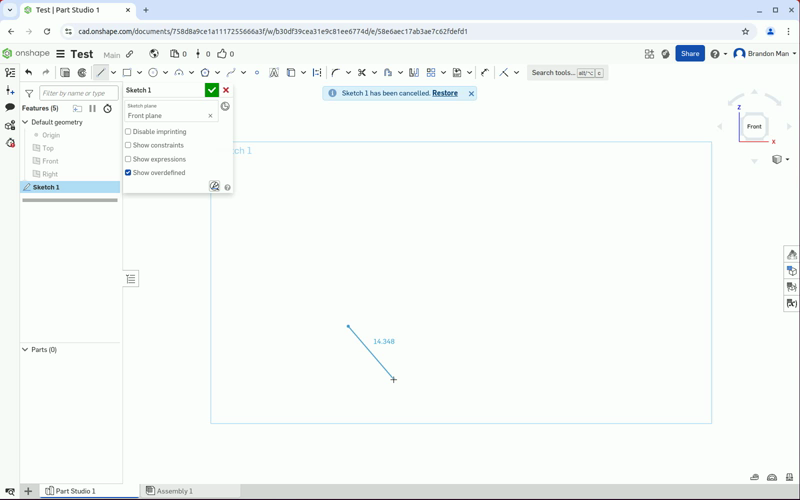
key_up(shift)
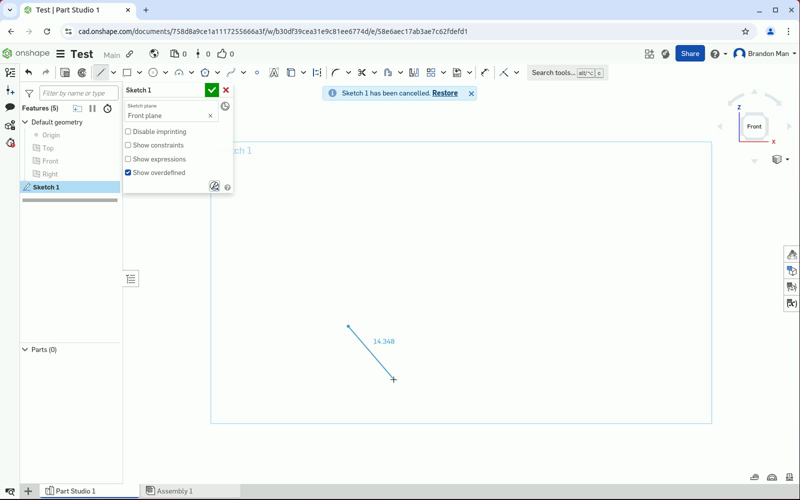
key_down(shift)
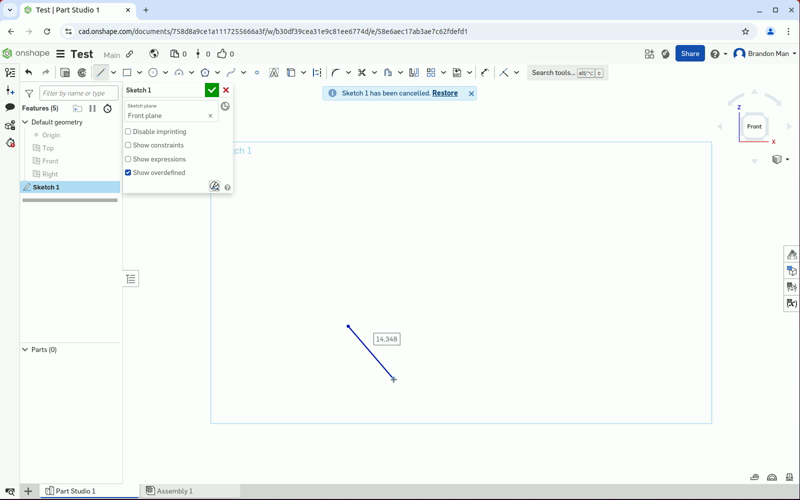
mouse_move(464, 366)
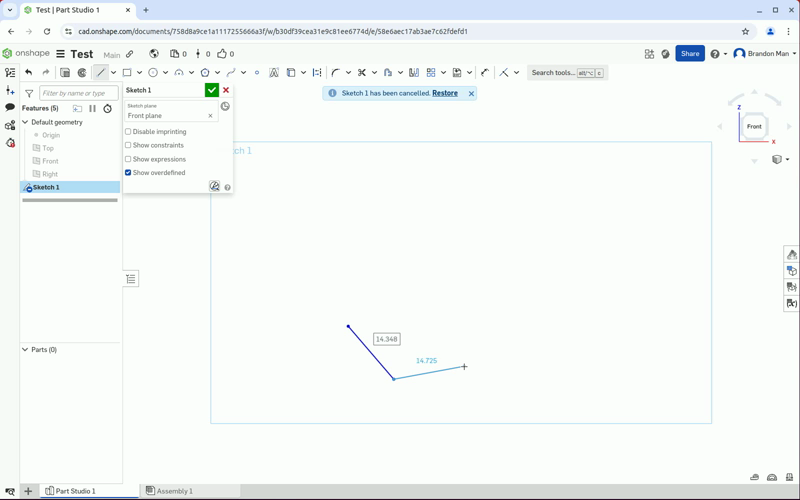
click(464, 366)
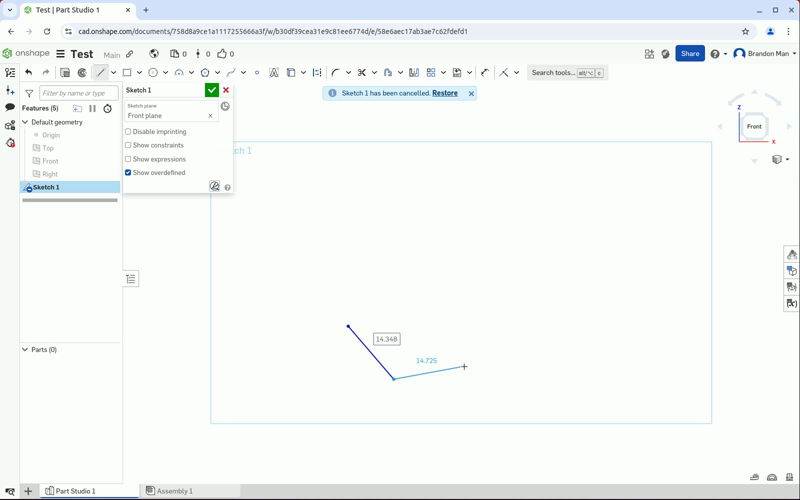
key_up(shift)
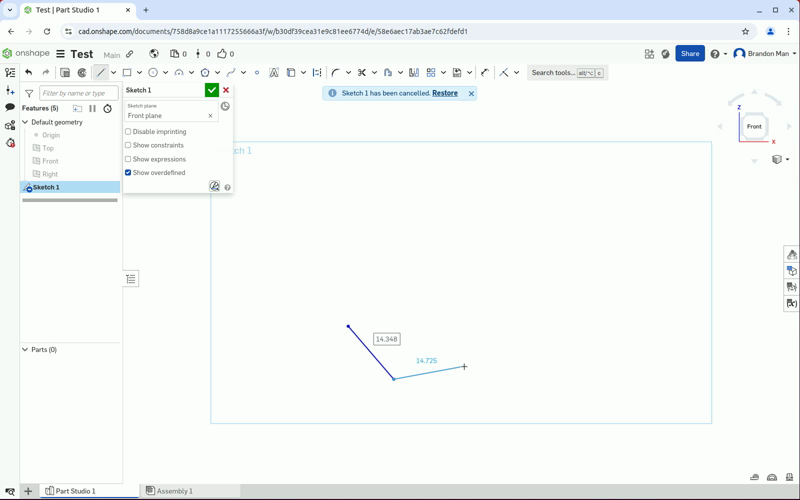
key_down(shift)
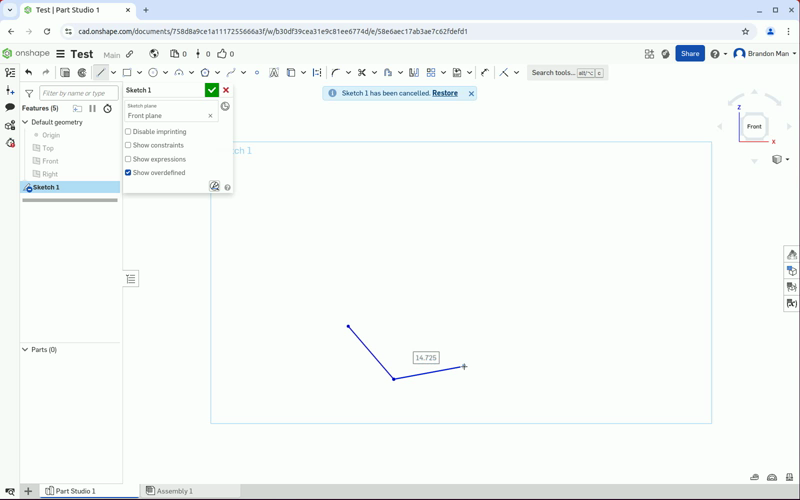
mouse_move(483, 309)
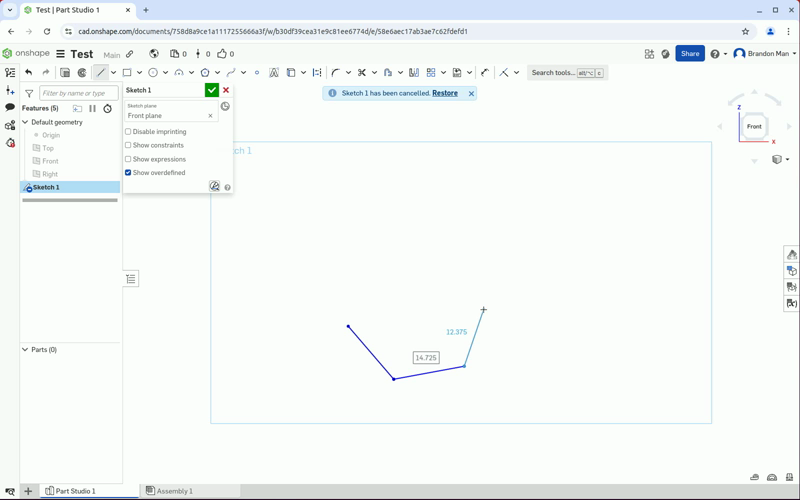
click(483, 309)
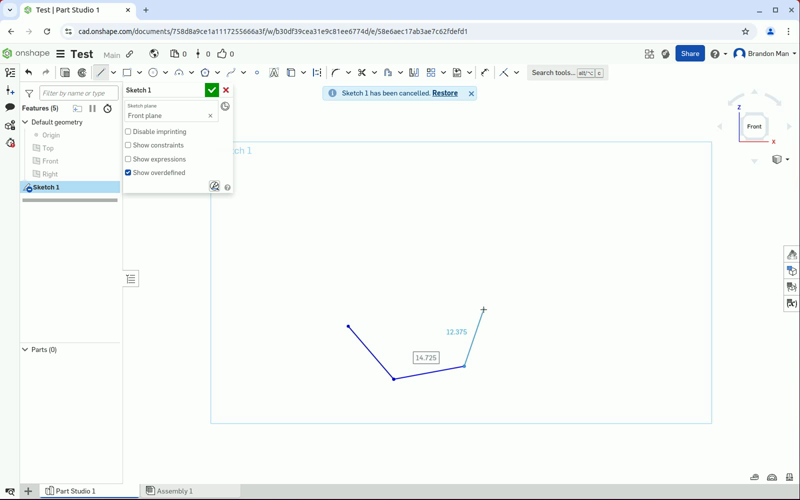
key_up(shift)
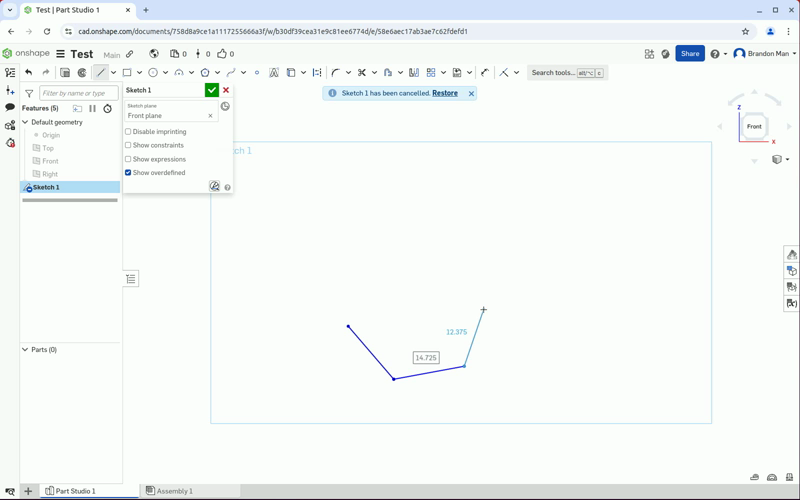
key(esc)
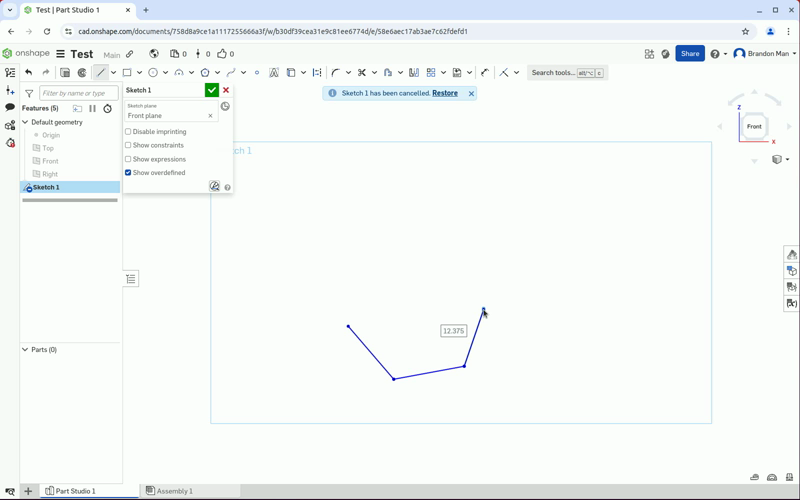
key(a)
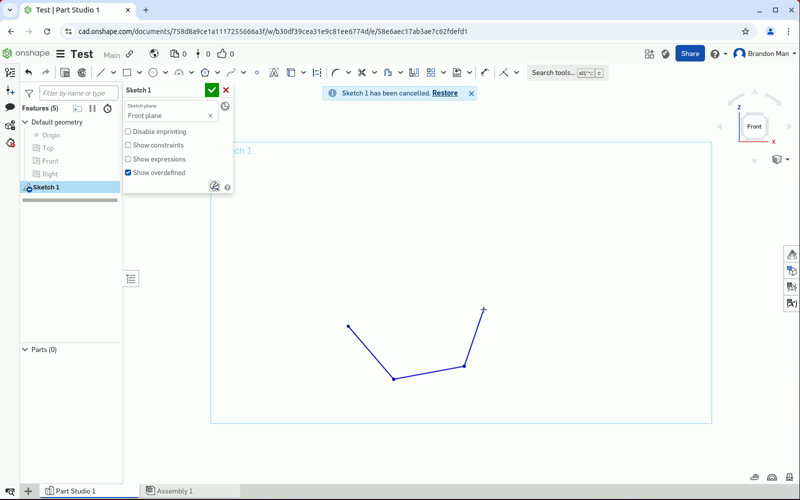
mouse_move(483, 309)
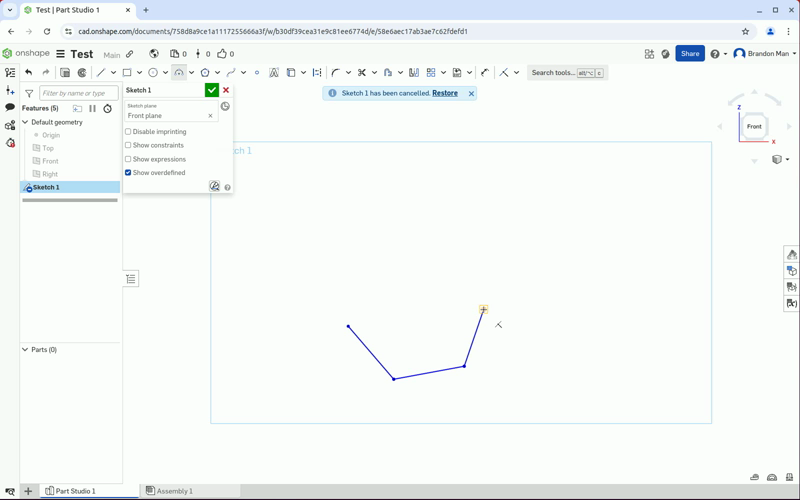
click(483, 309)
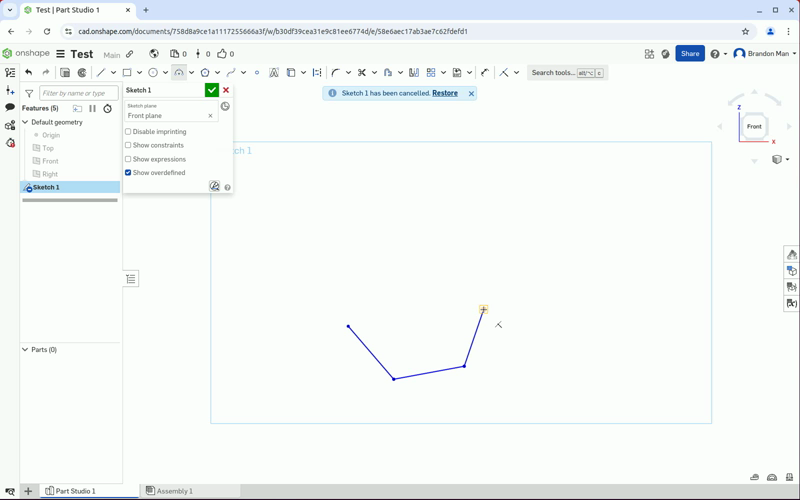
key_down(shift)
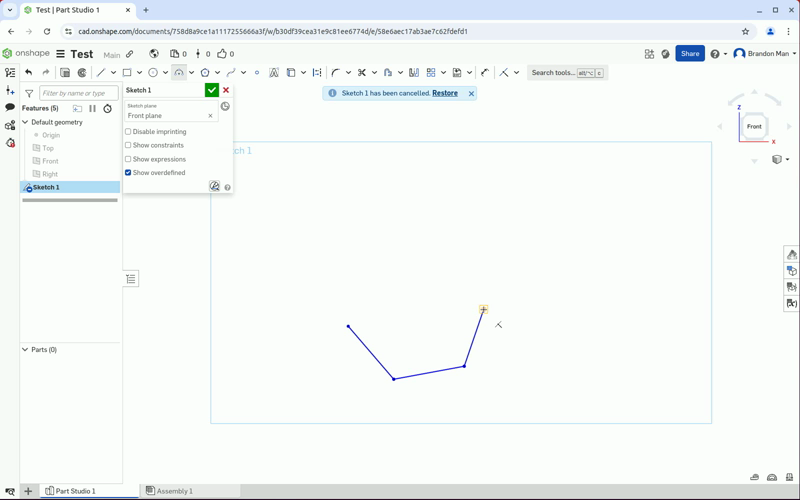
mouse_move(419, 250)
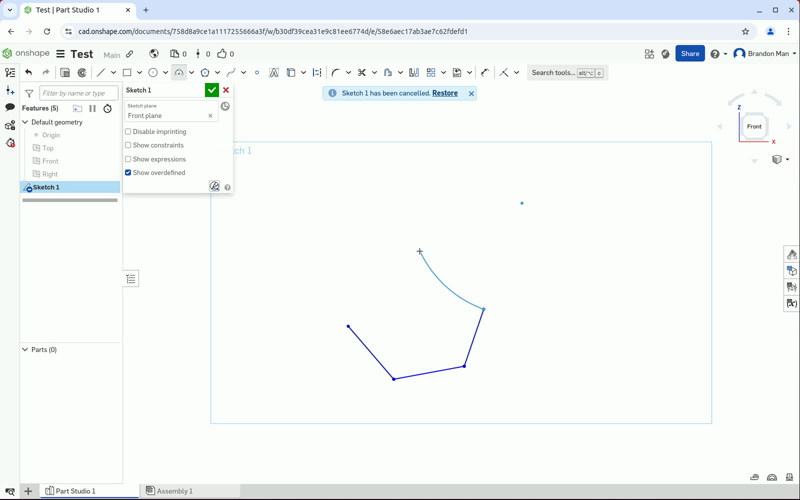
click(419, 250)
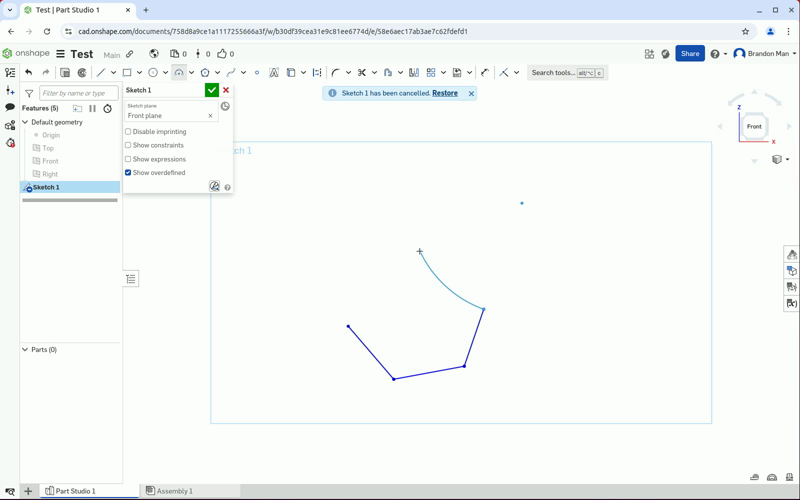
mouse_move(429, 303)
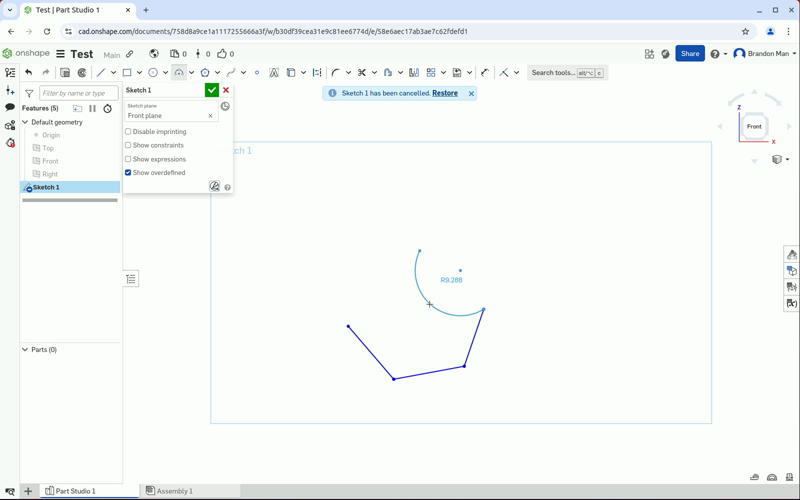
click(429, 303)
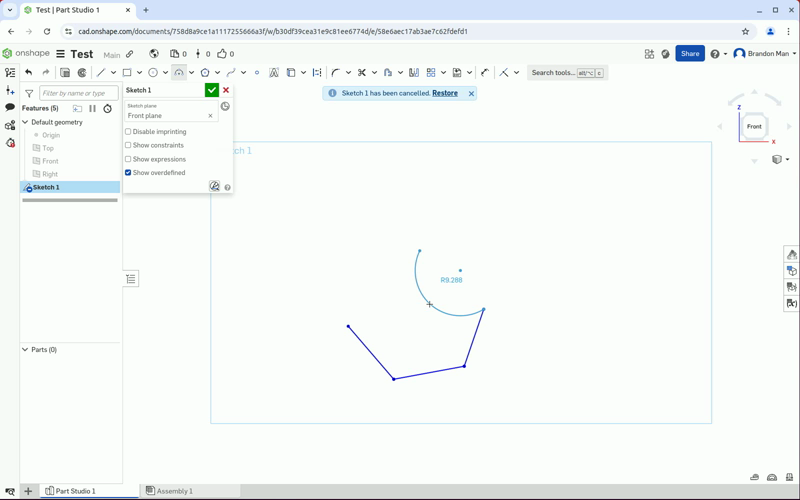
key_up(shift)
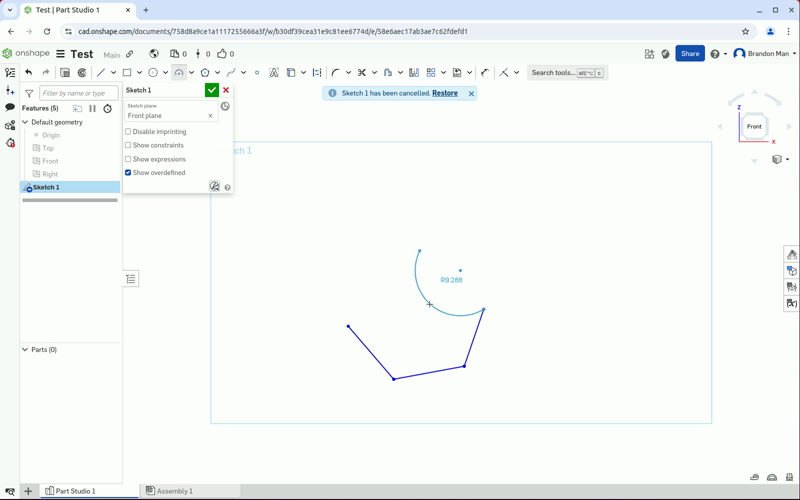
key(esc)
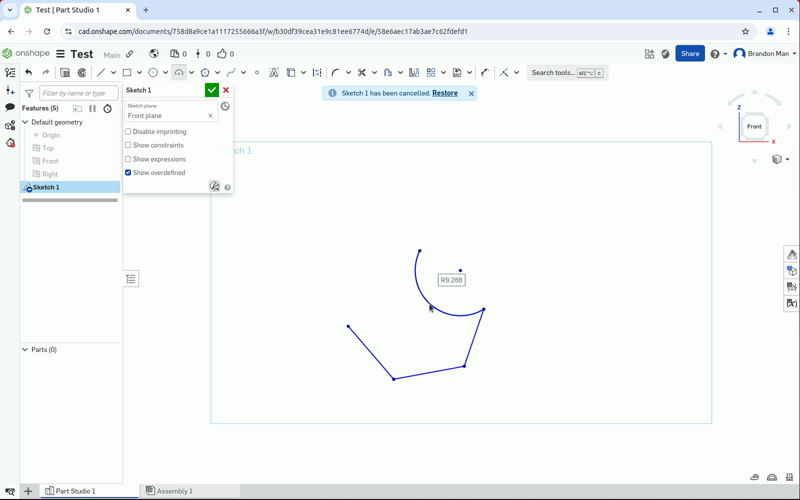
key(l)
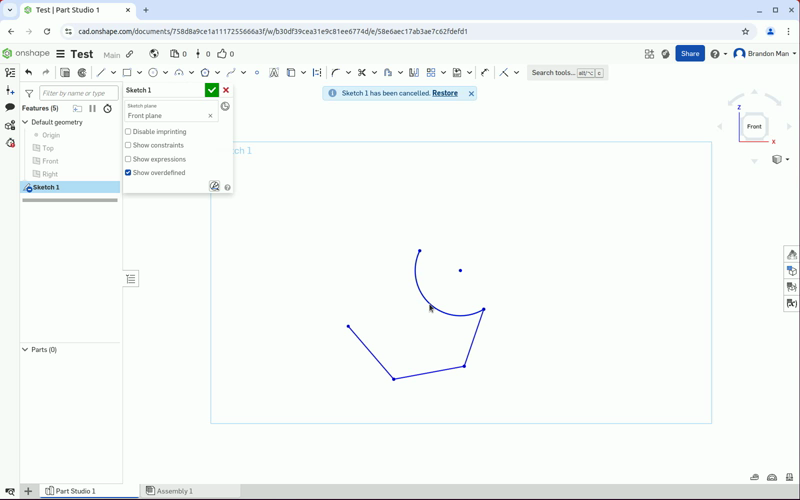
mouse_move(419, 250)
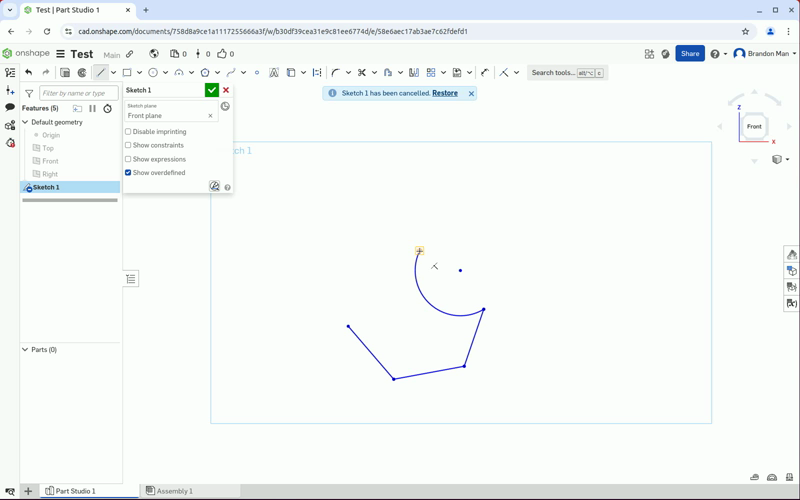
click(419, 250)
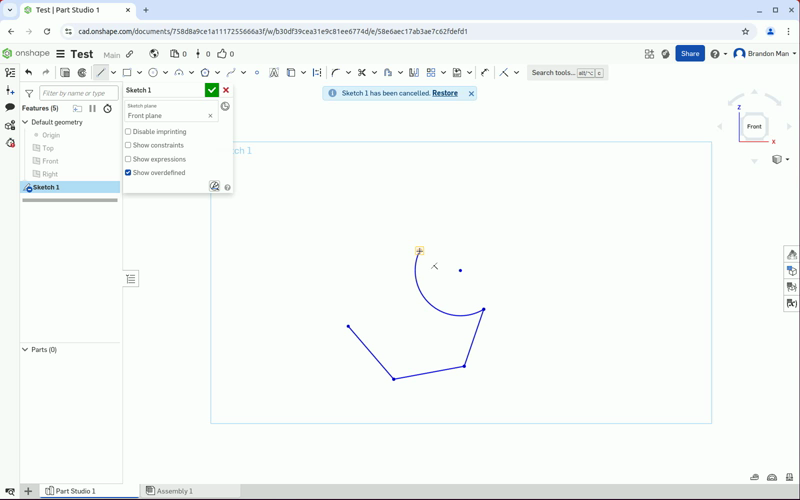
key_down(shift)
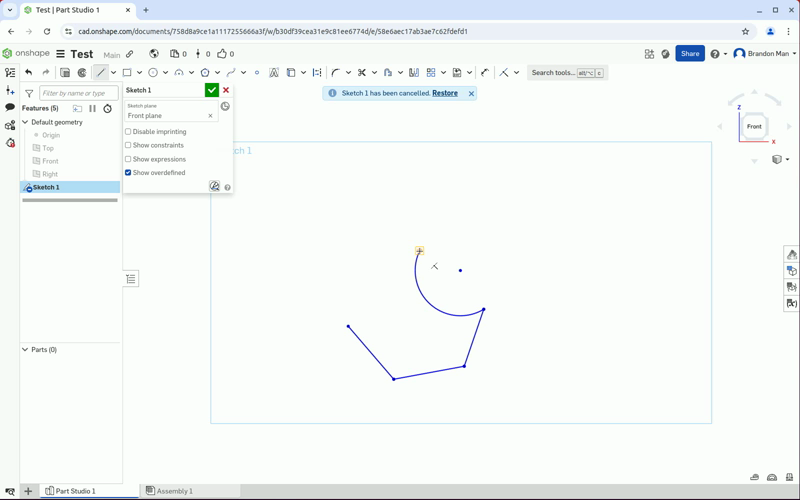
mouse_move(449, 250)
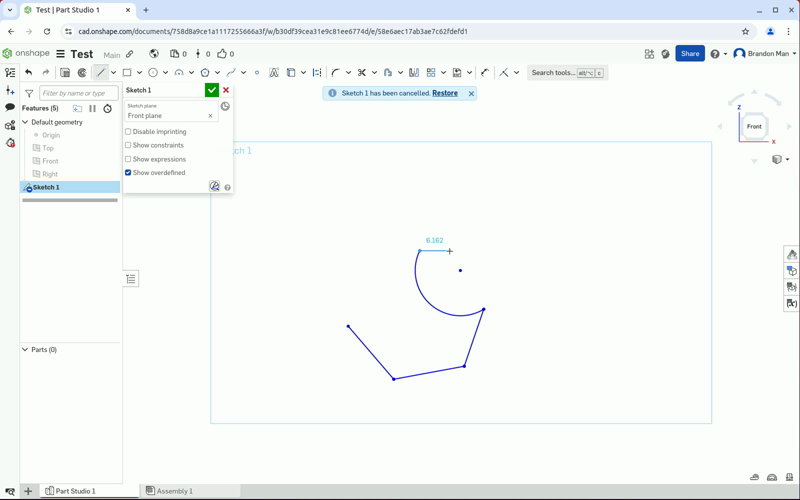
mouse_move(371, 259)
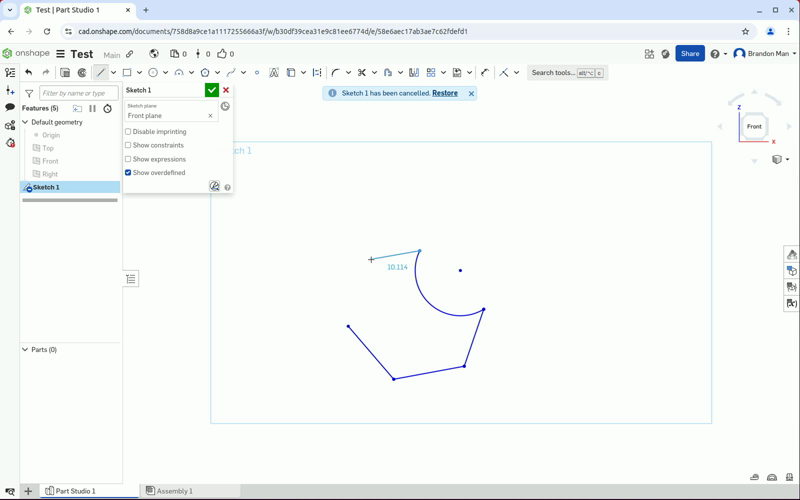
click(371, 259)
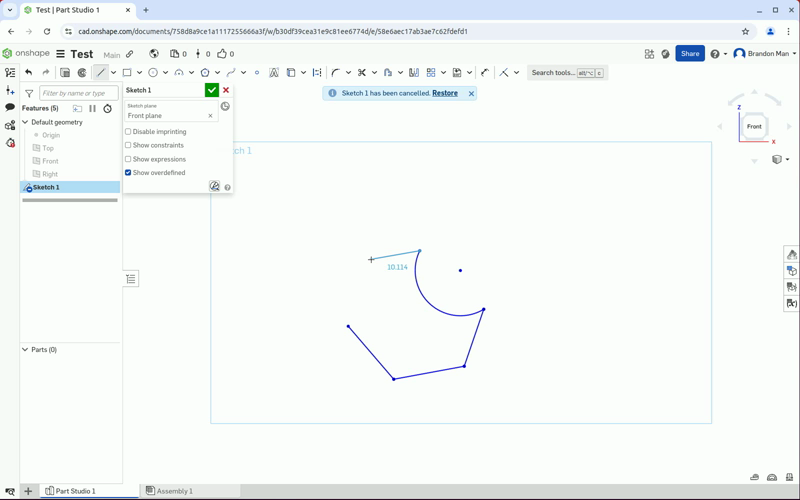
key_up(shift)
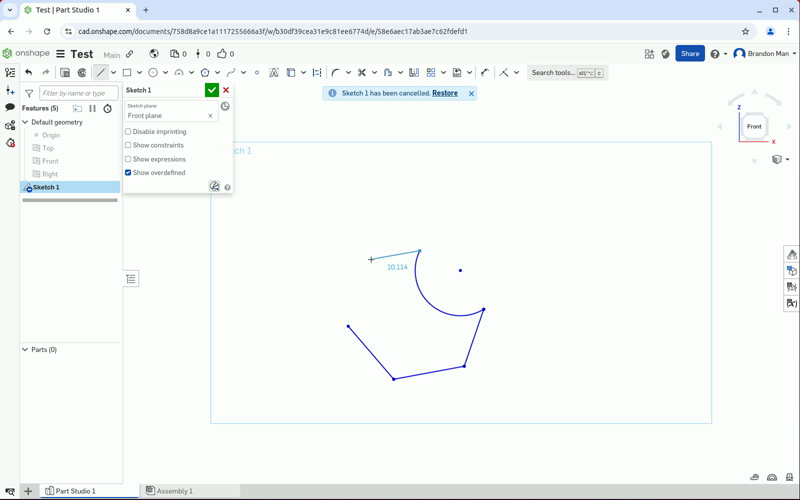
key_down(shift)
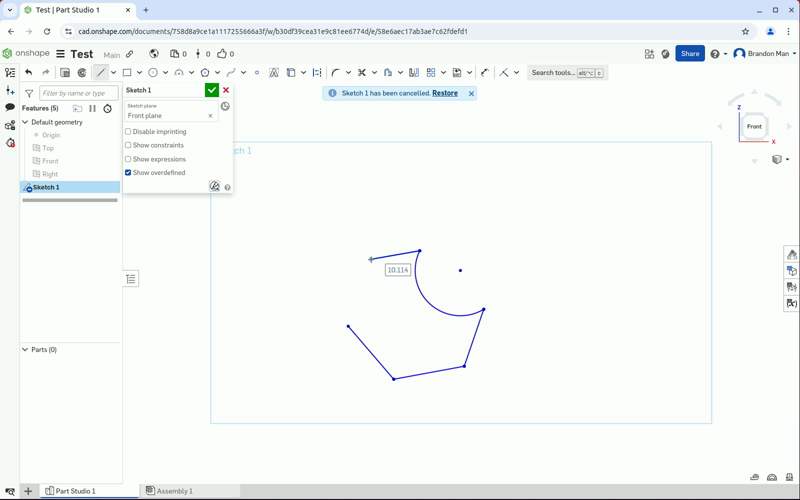
mouse_move(348, 326)
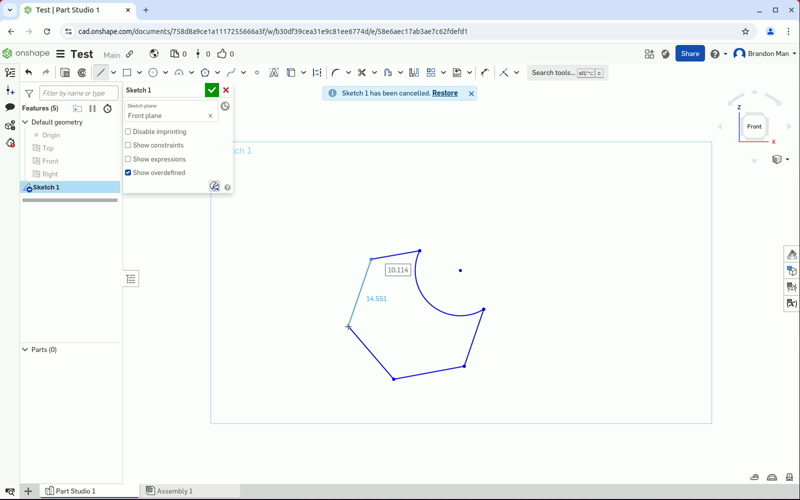
key_up(shift)
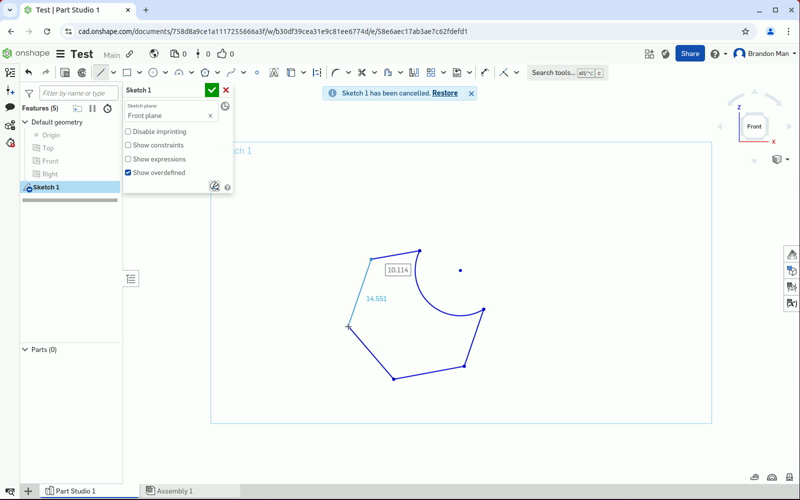
click(348, 326)
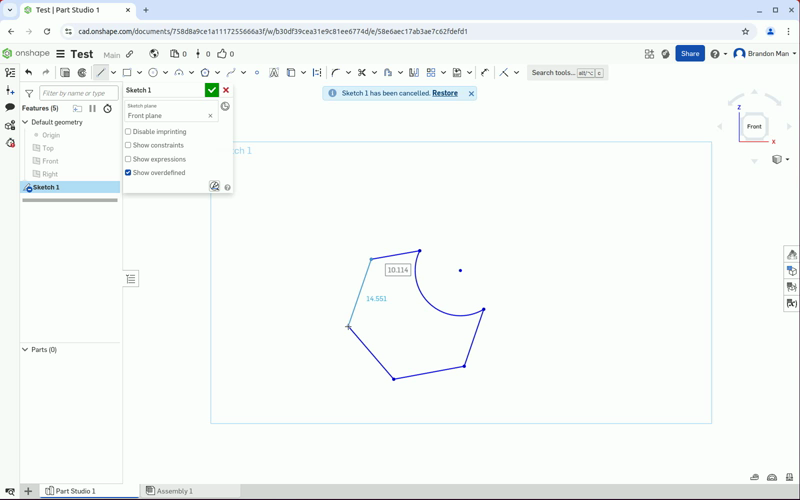
key(esc)
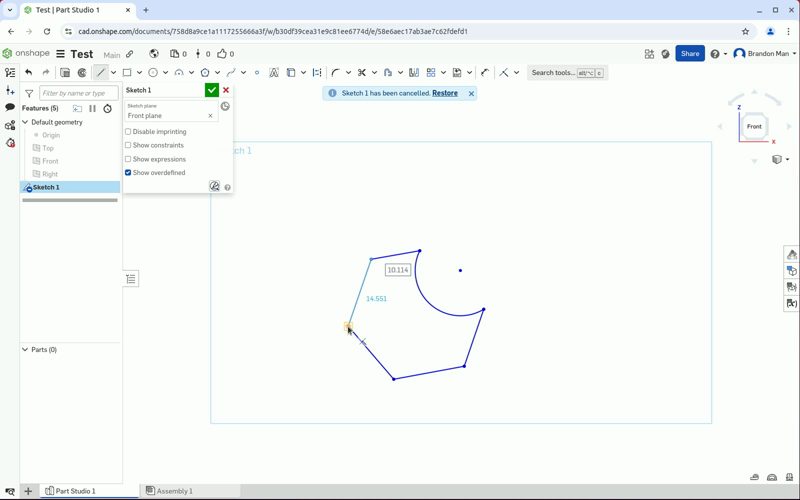
mouse_move(363, 321)
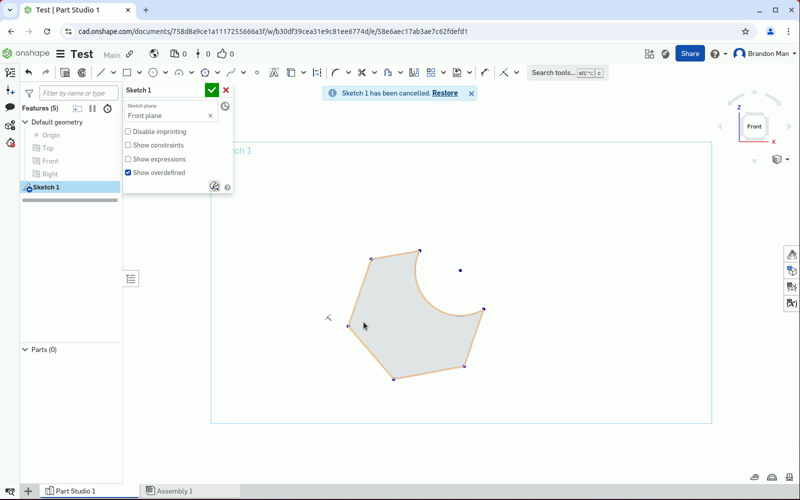
click(363, 321)
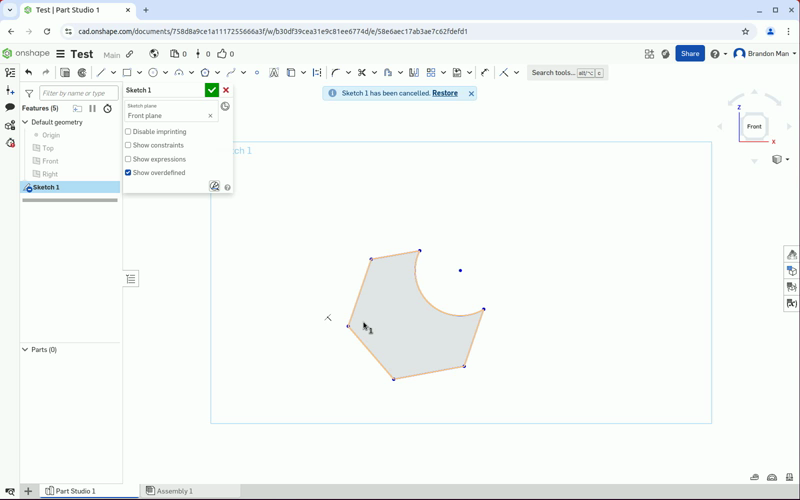
mouse_move(73, 352)
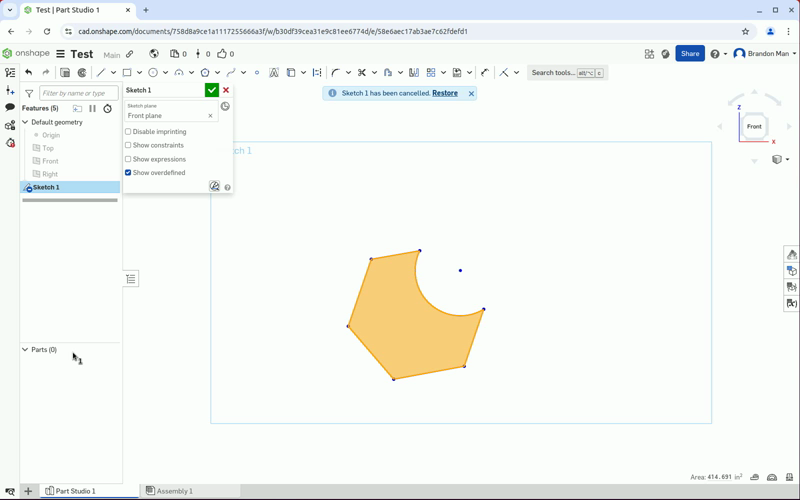
key(shift+y)
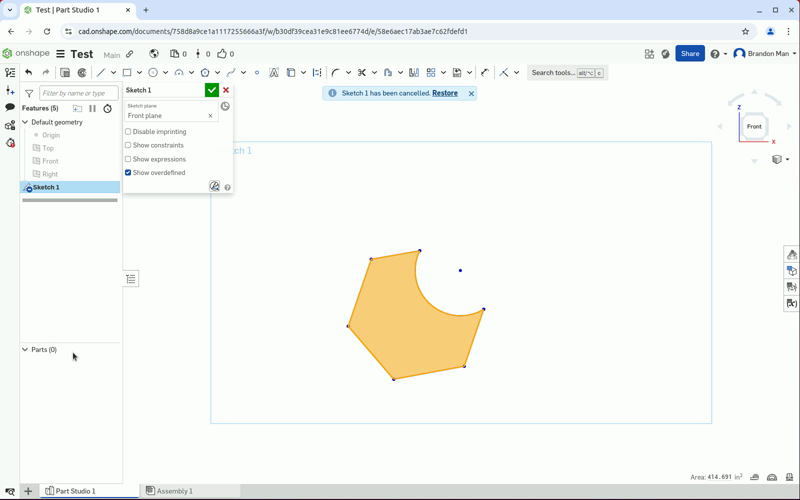
key(shift+e)
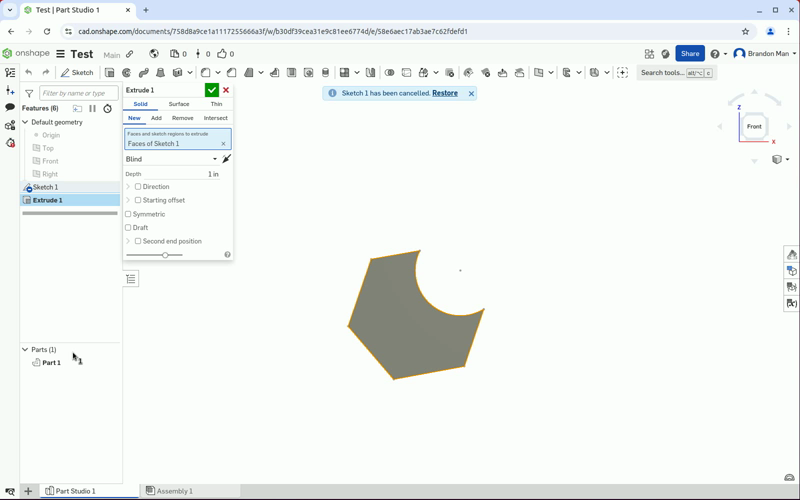
mouse_move(143, 106)
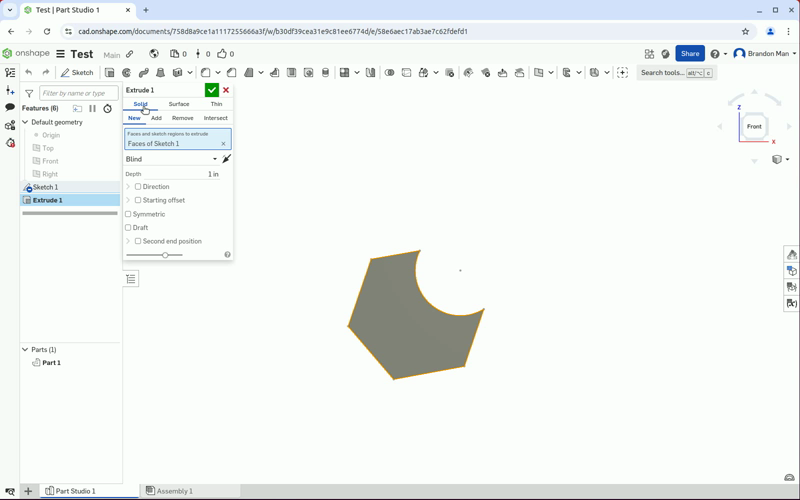
click(143, 106)
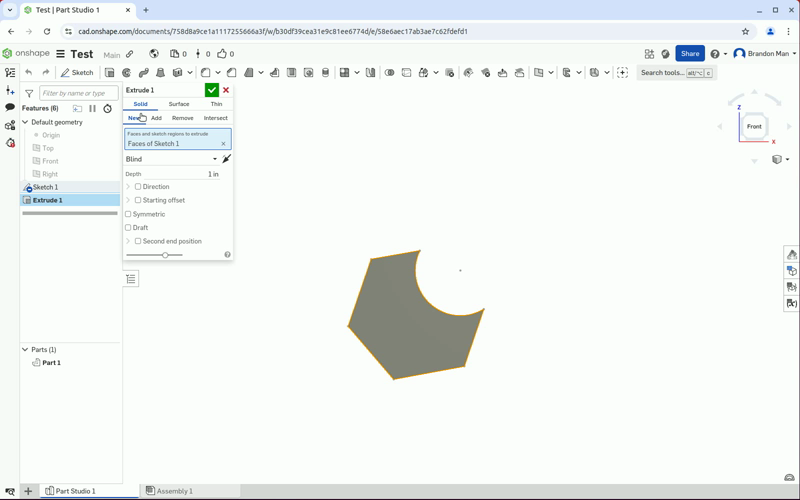
mouse_move(137, 120)
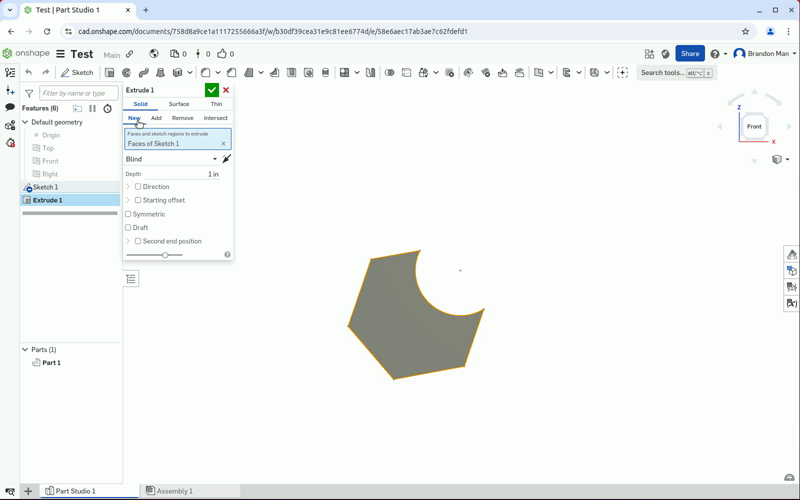
click(137, 120)
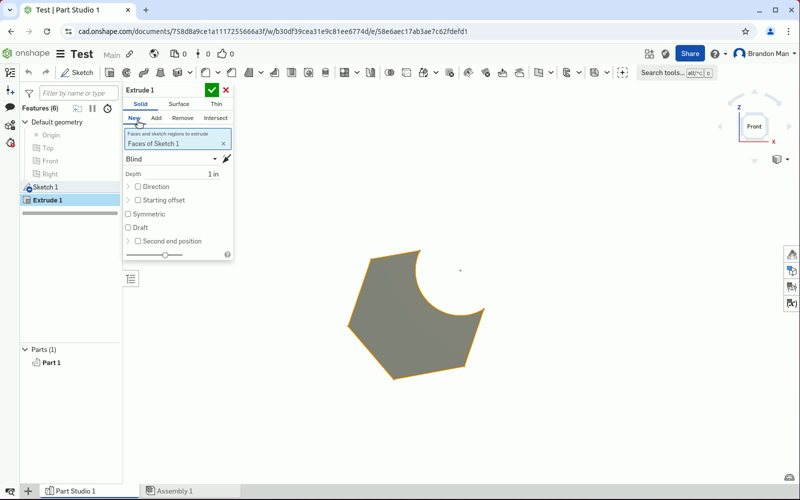
key(tab, 4)
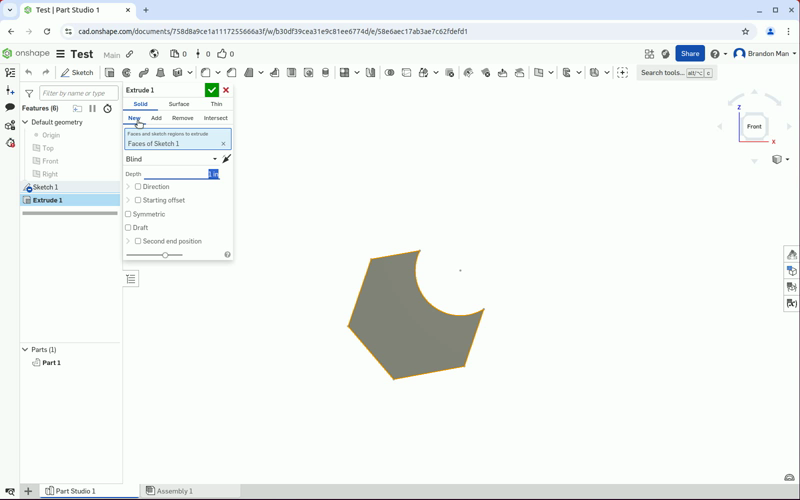
text(8.666)
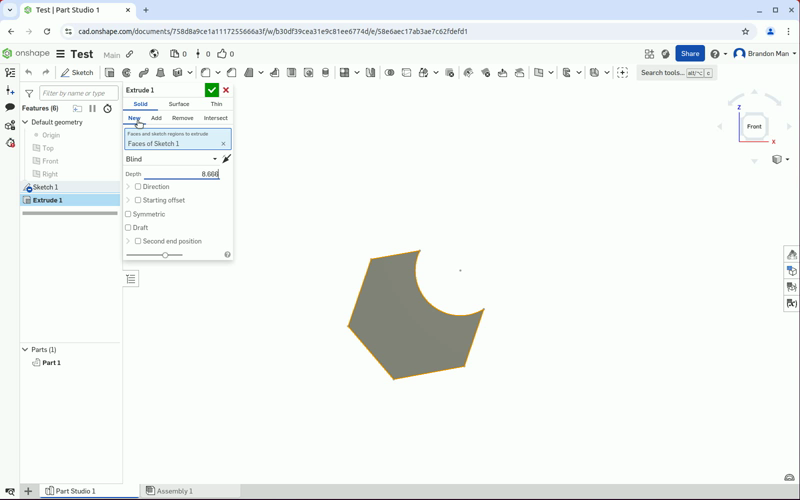
key(enter)
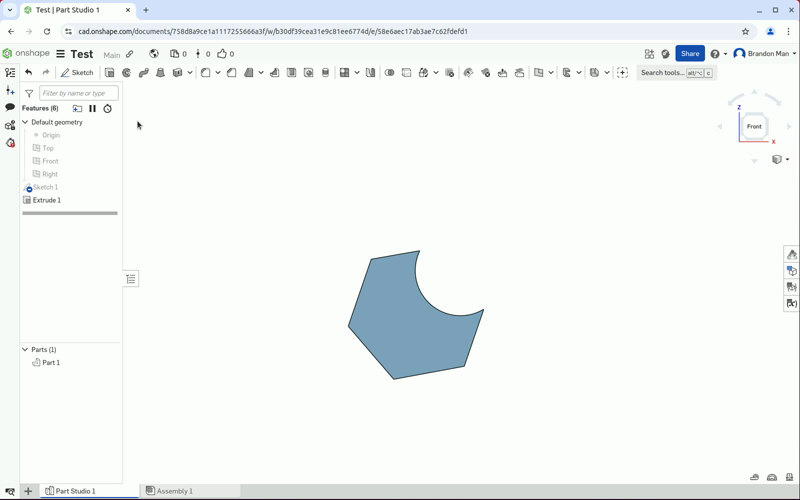
key(shift+h)
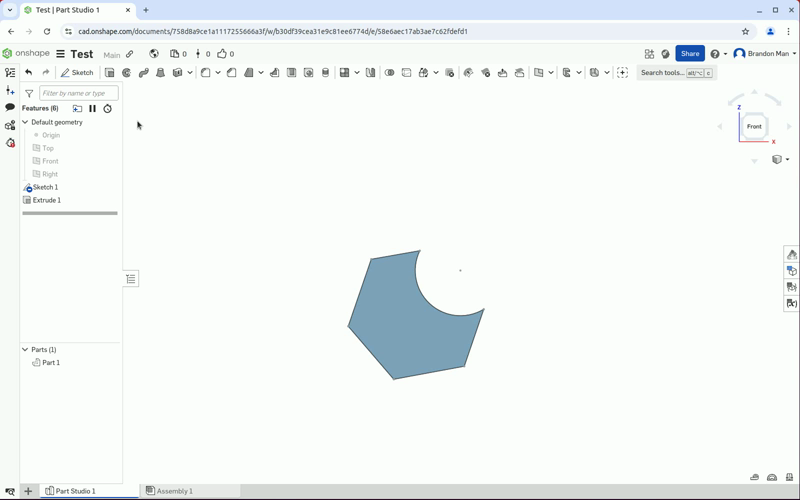
key(shift+h)
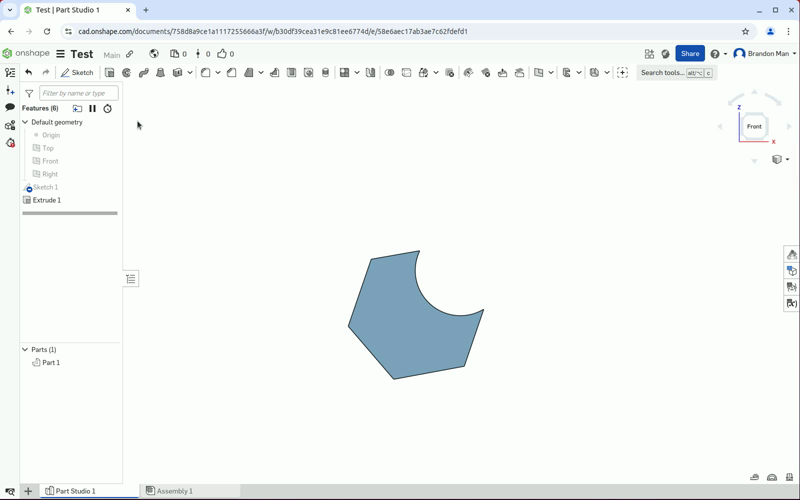
mouse_move(73, 189)
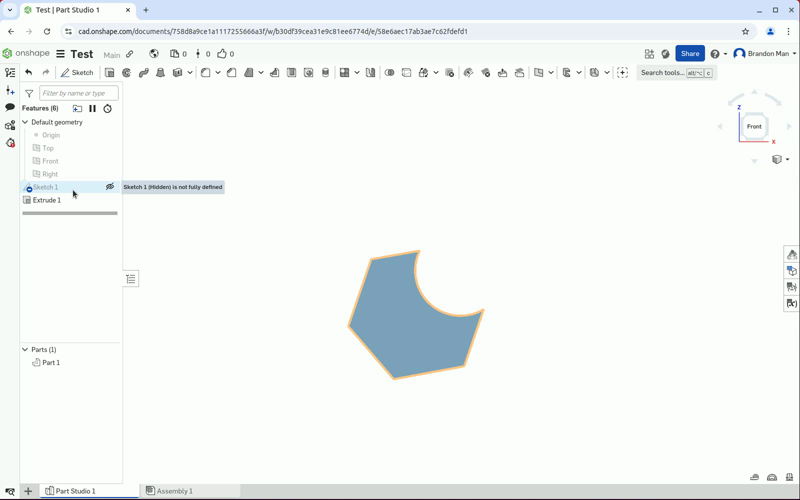
click(73, 189)
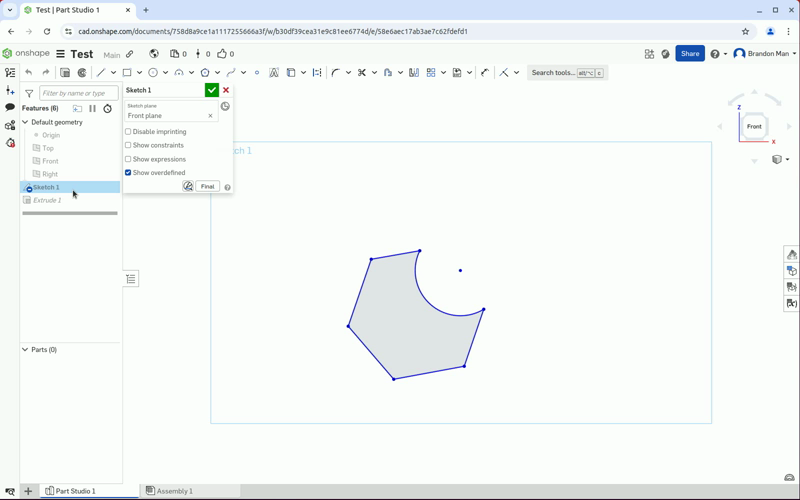
mouse_move(229, 92)
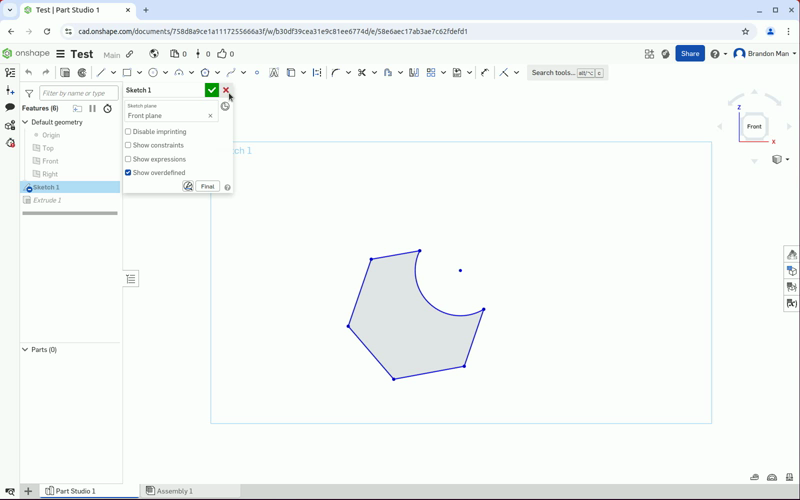
click(229, 92)
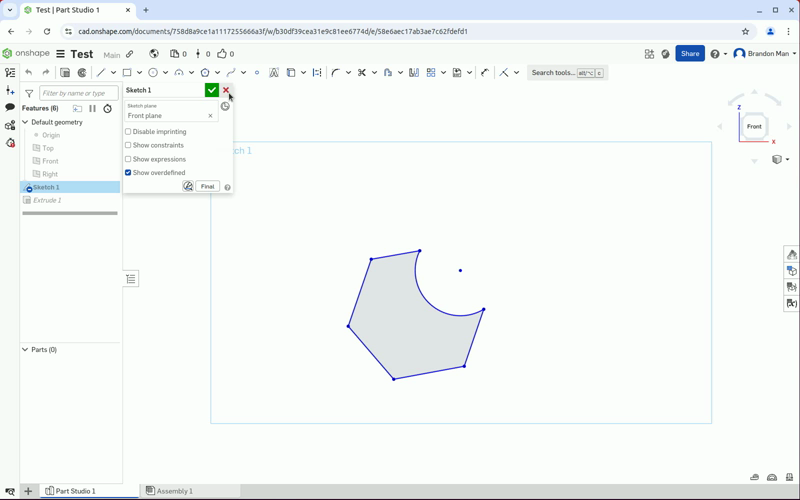
key(shift+s)
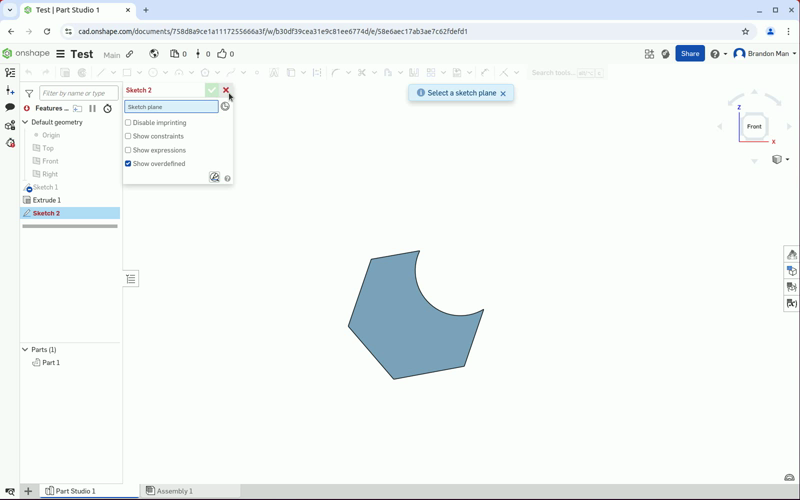
mouse_move(73, 163)
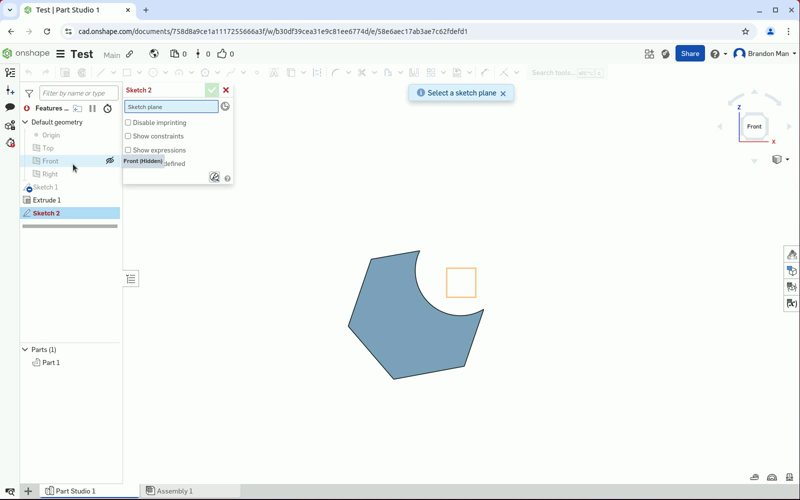
click(73, 163)
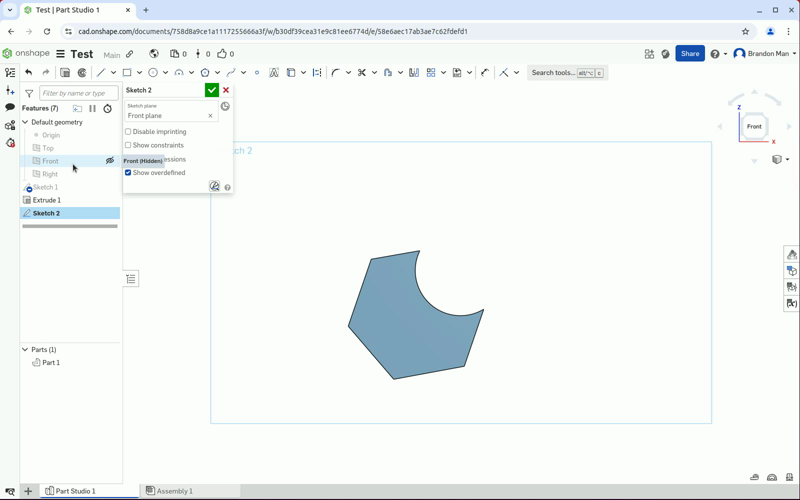
mouse_move(73, 352)
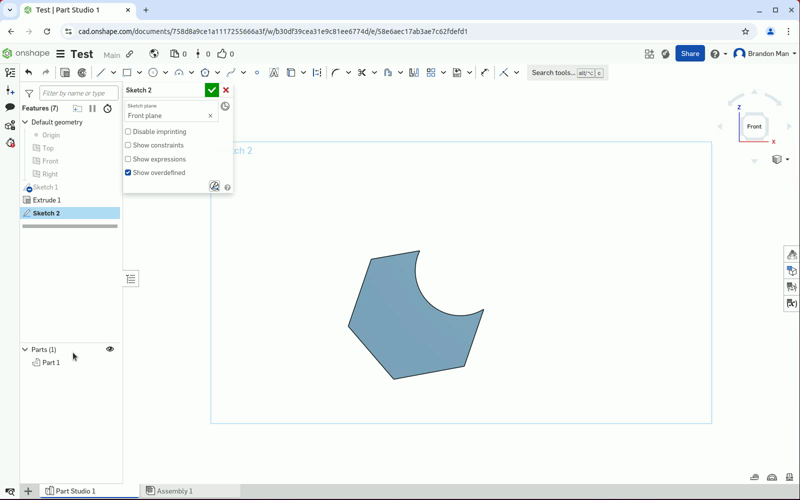
key(y)
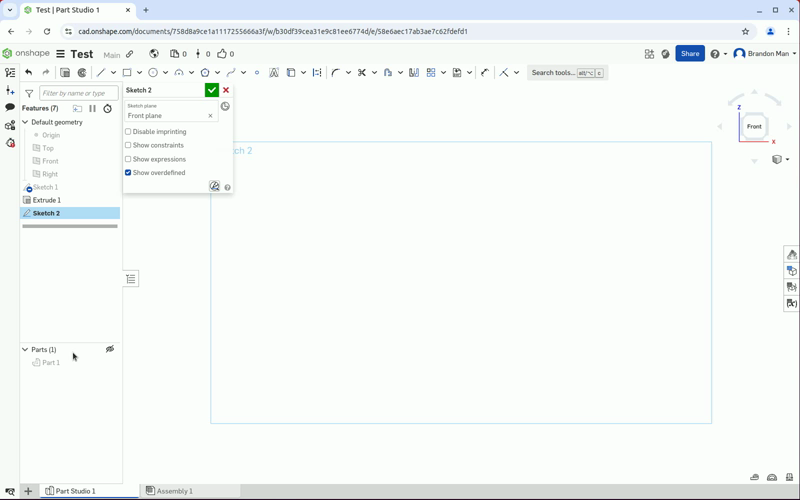
key(a)
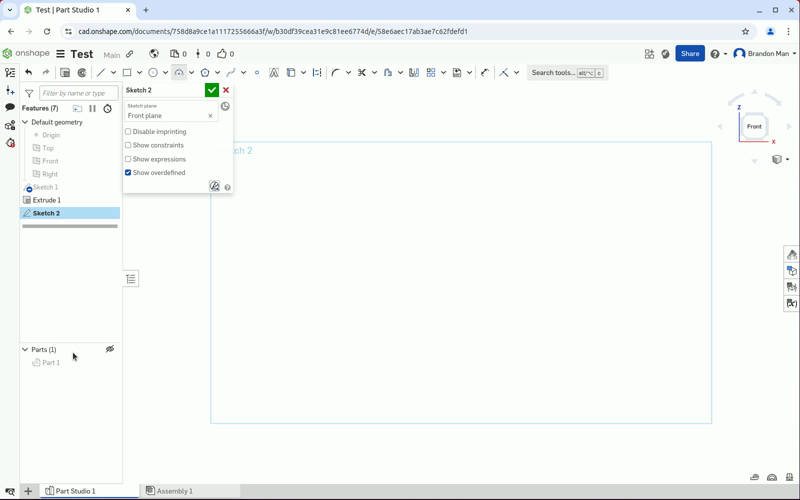
key_down(shift)
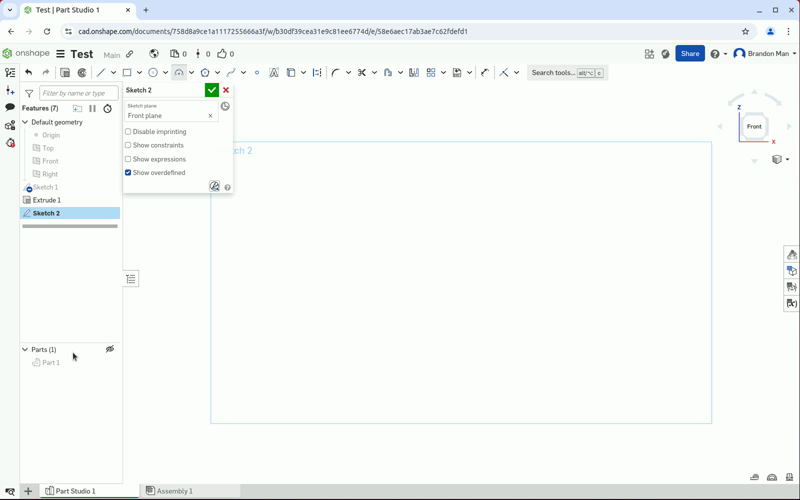
mouse_move(419, 250)
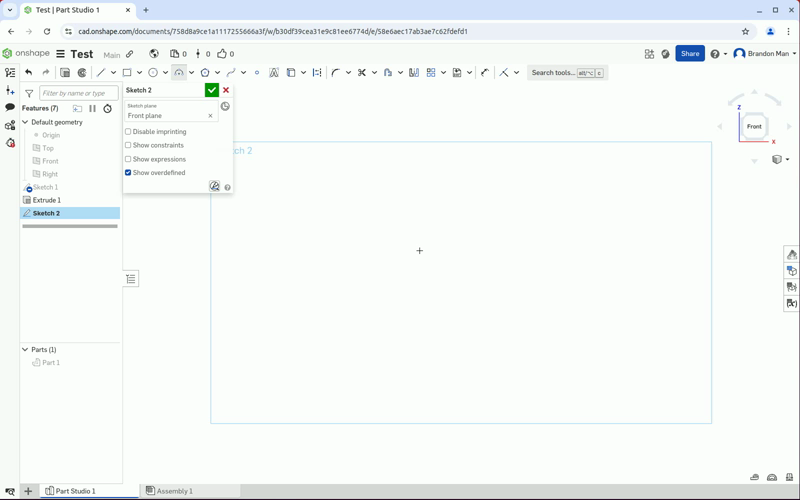
click(419, 250)
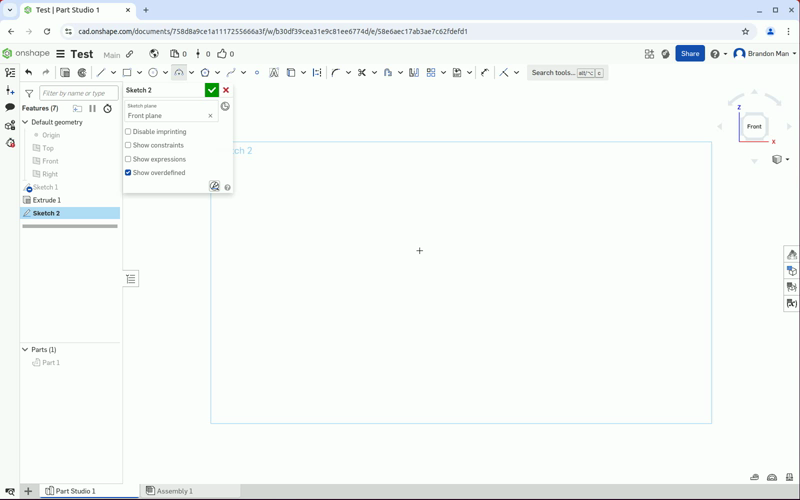
key_up(shift)
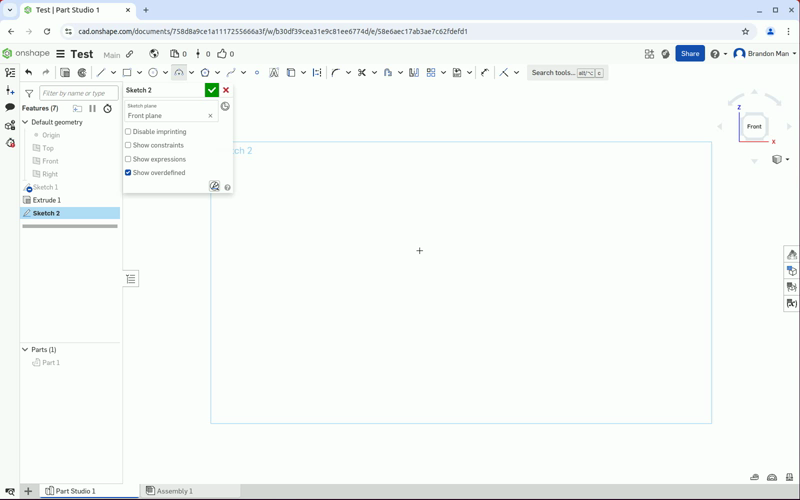
key_down(shift)
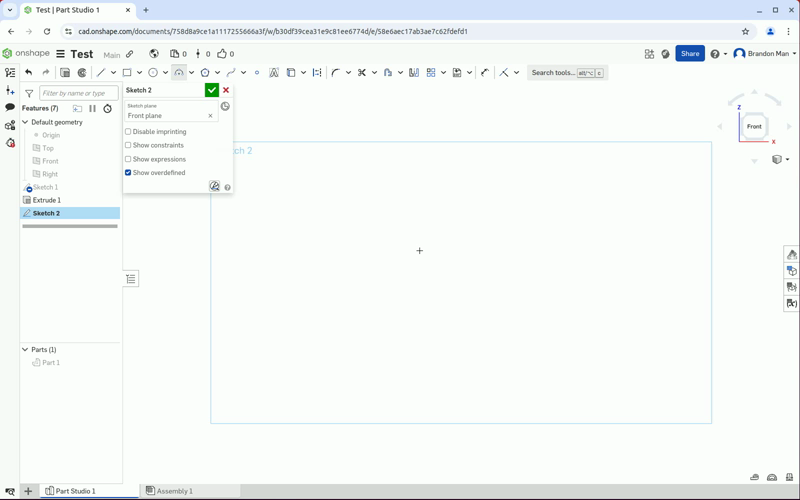
mouse_move(484, 308)
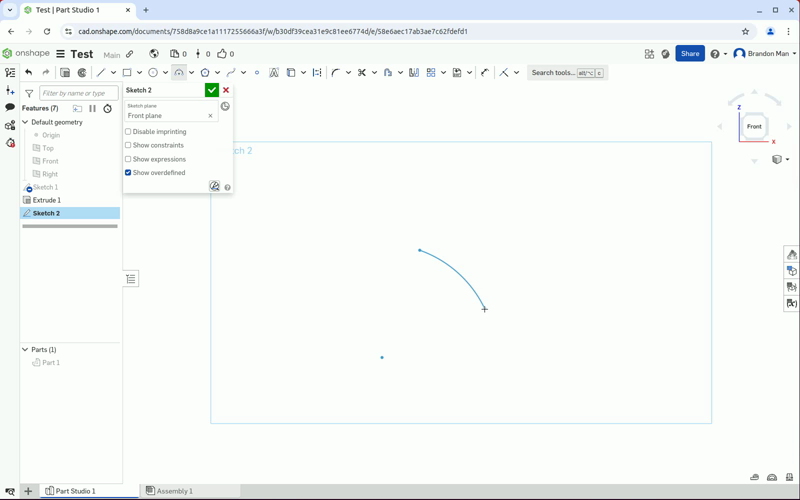
click(484, 308)
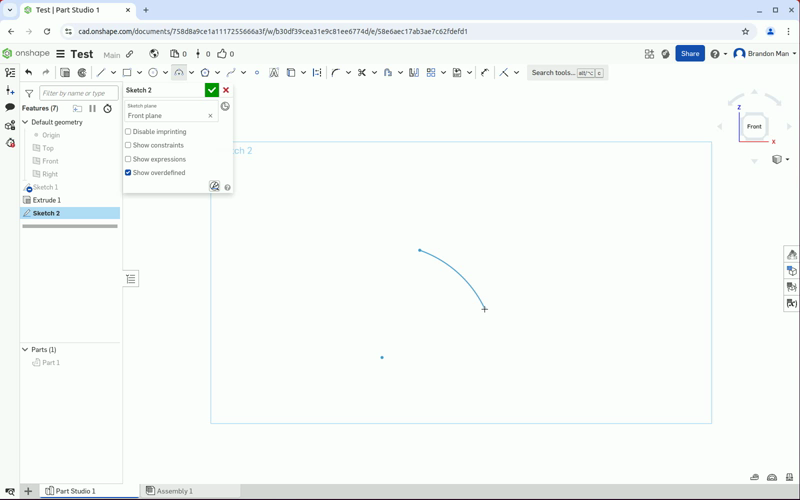
mouse_move(491, 236)
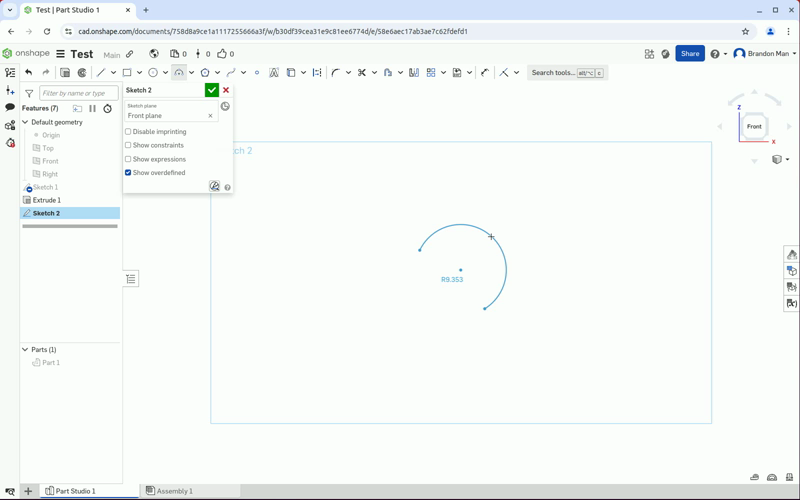
click(491, 236)
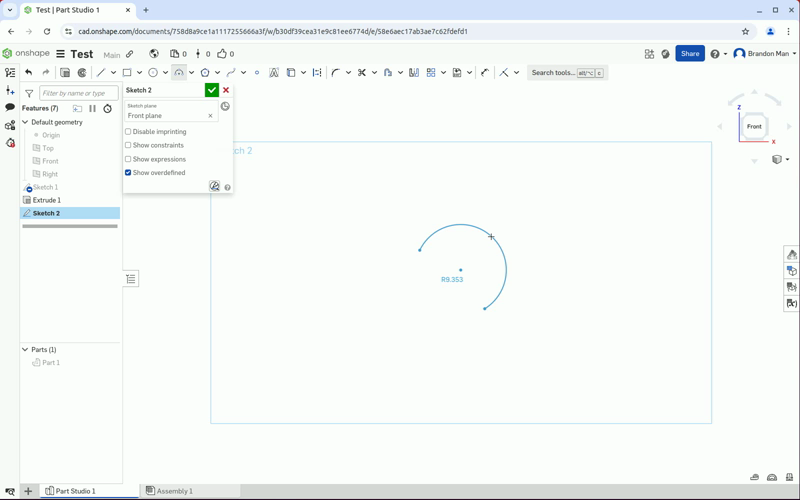
key_up(shift)
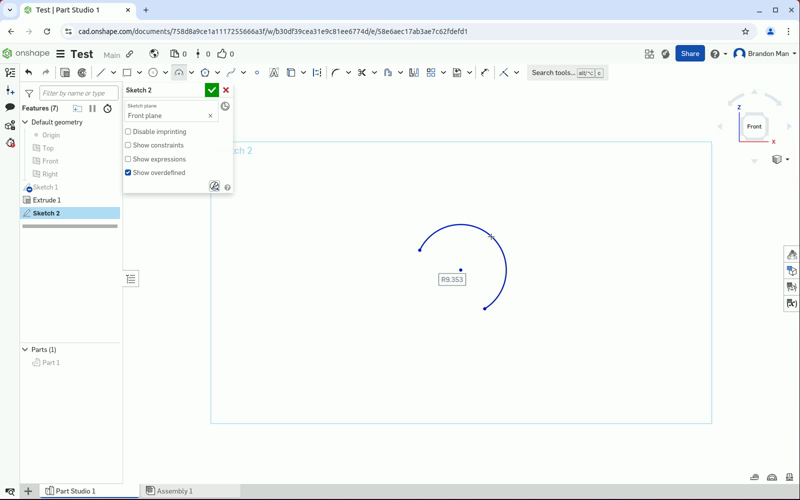
key(esc)
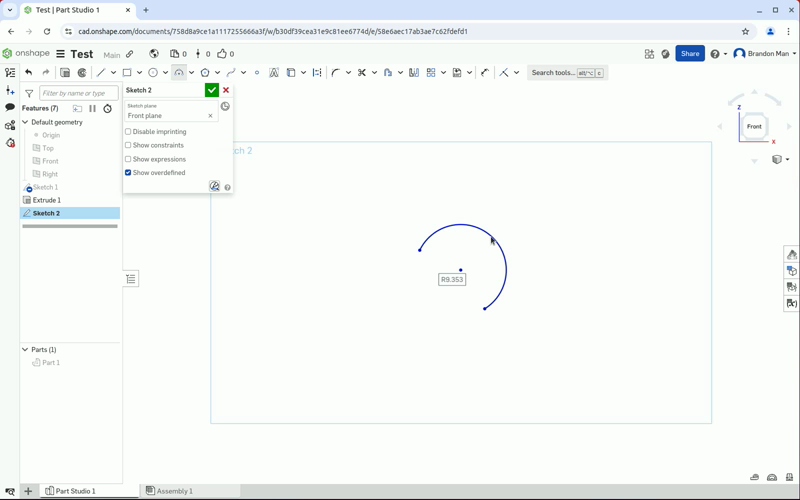
key(l)
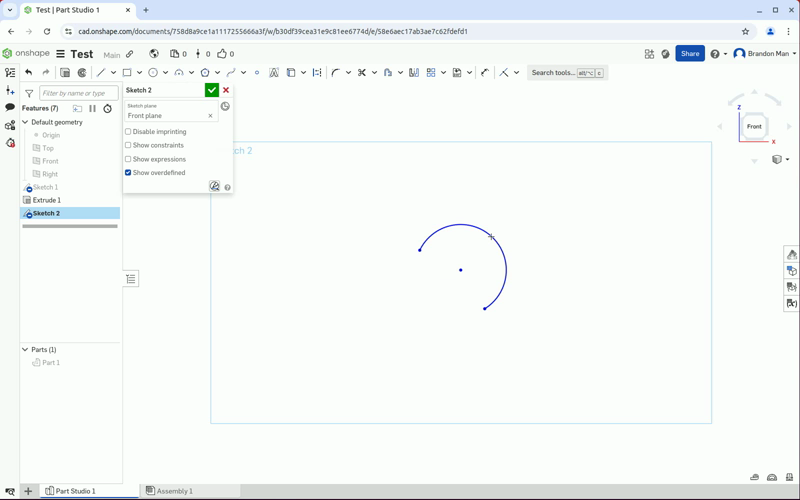
mouse_move(484, 308)
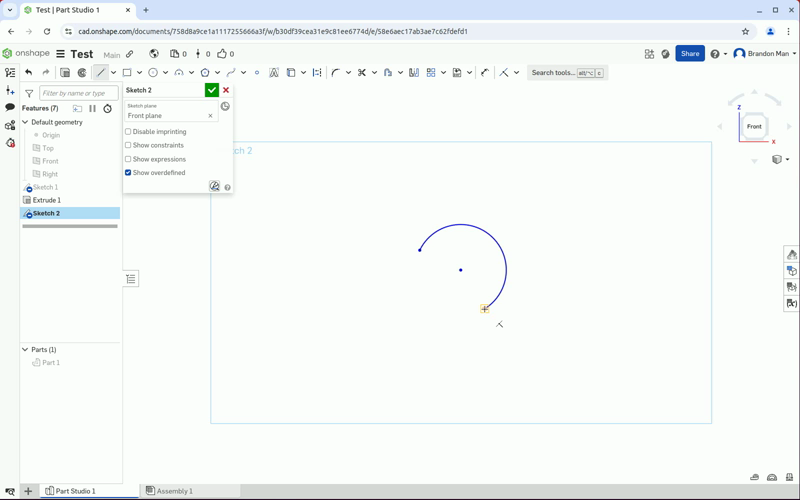
click(484, 308)
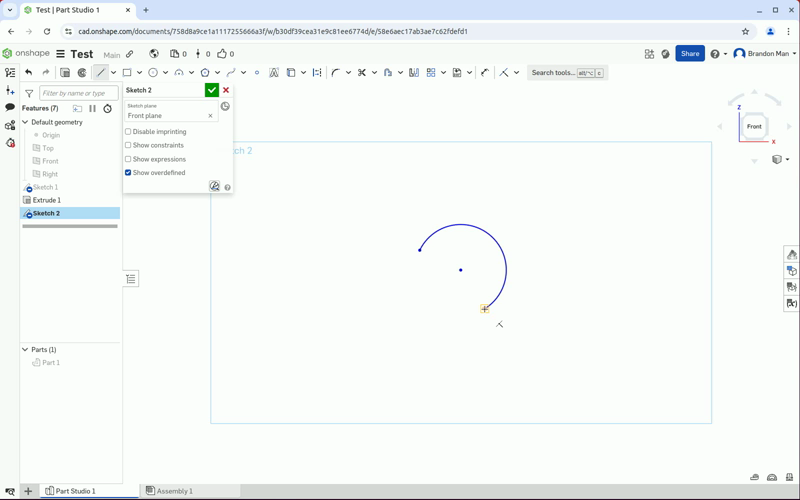
key_down(shift)
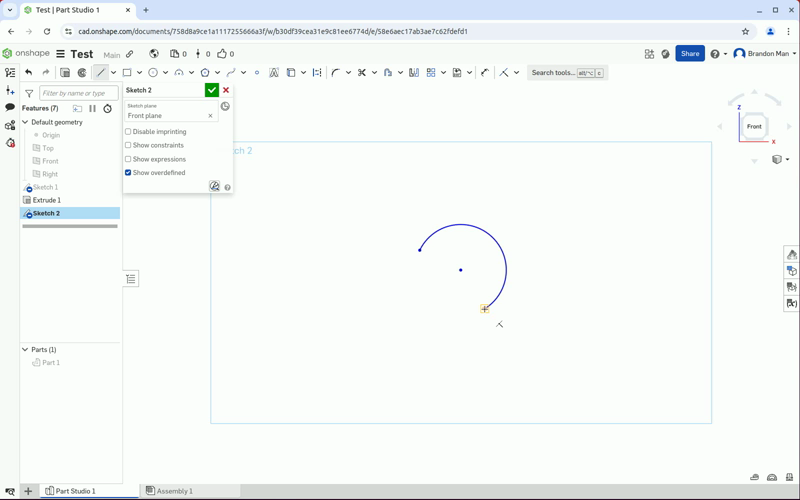
mouse_move(514, 308)
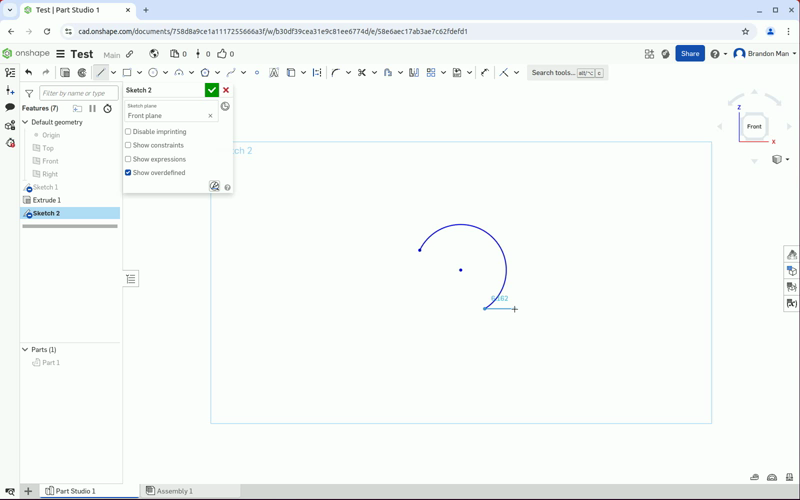
mouse_move(488, 299)
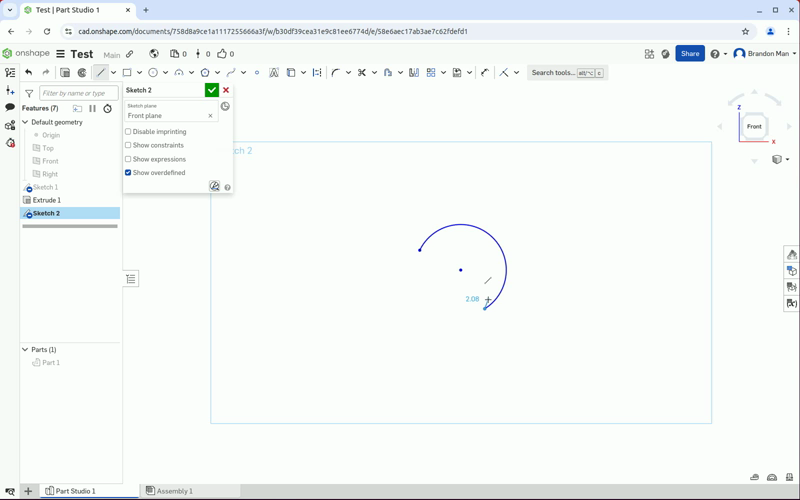
click(488, 299)
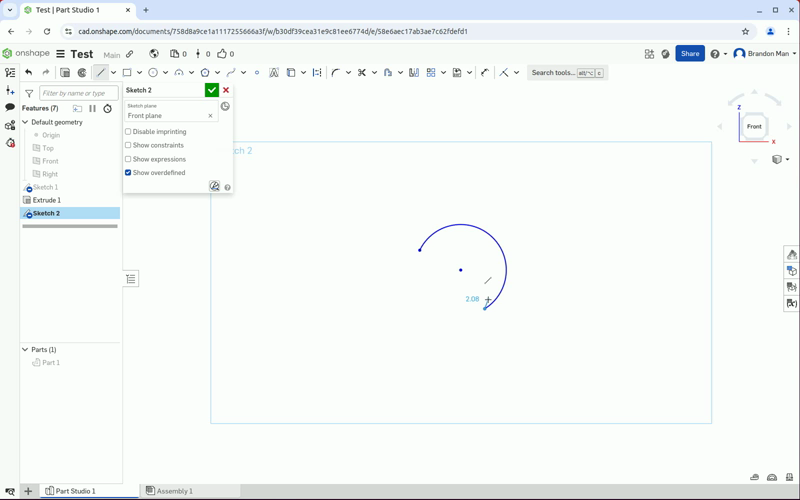
key_up(shift)
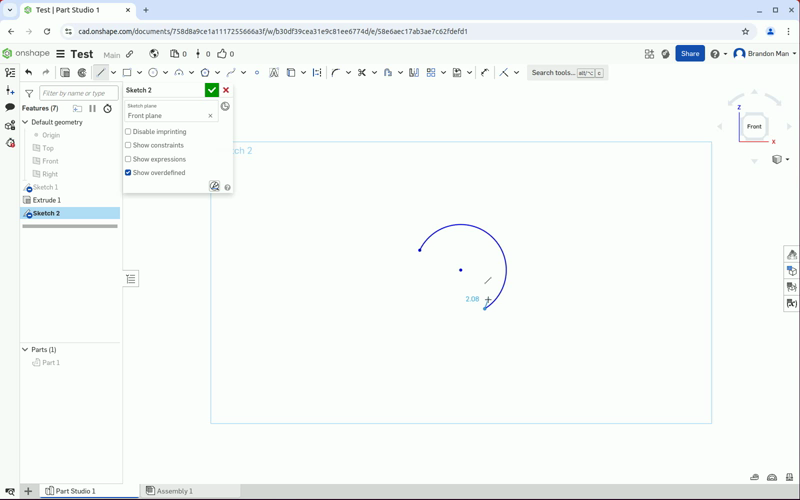
key_down(shift)
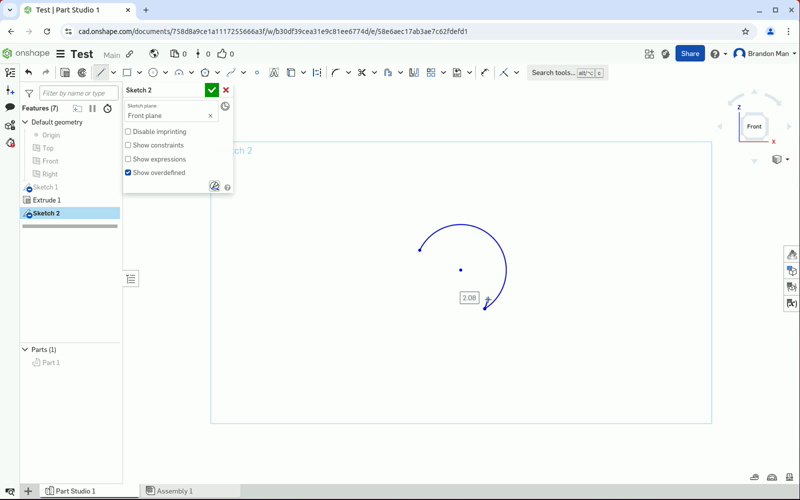
mouse_move(441, 245)
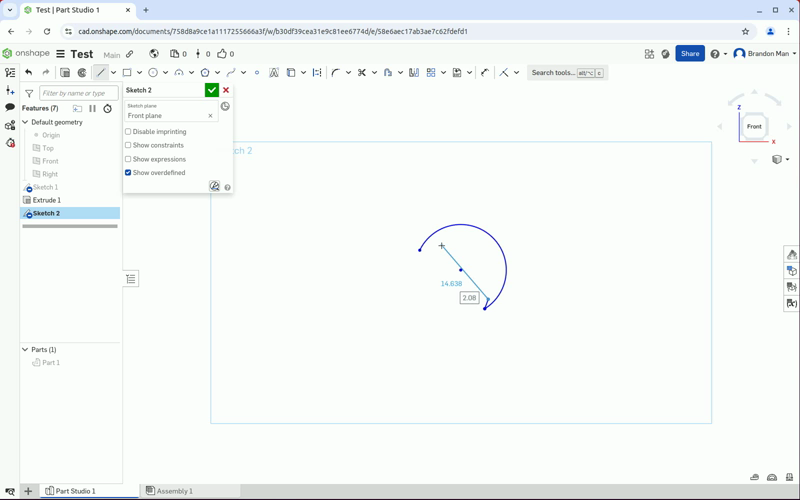
click(441, 245)
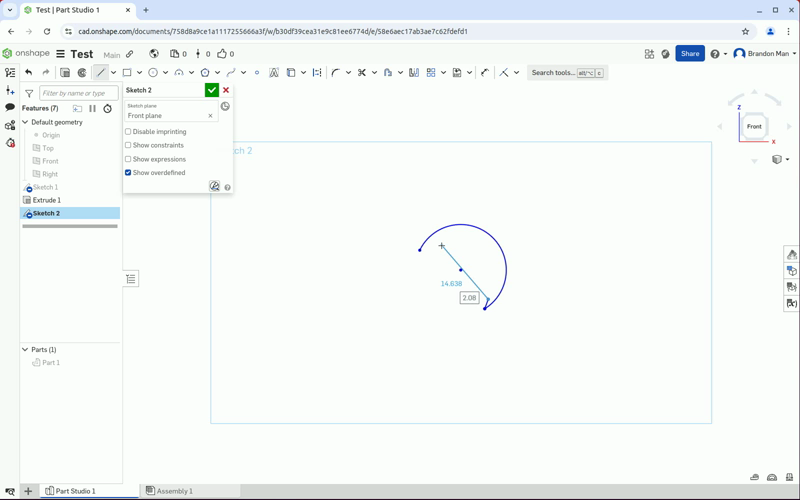
key_up(shift)
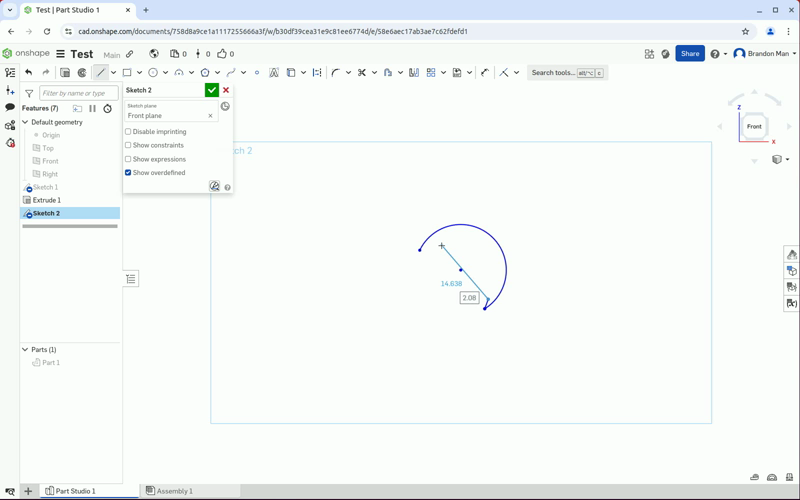
mouse_move(471, 245)
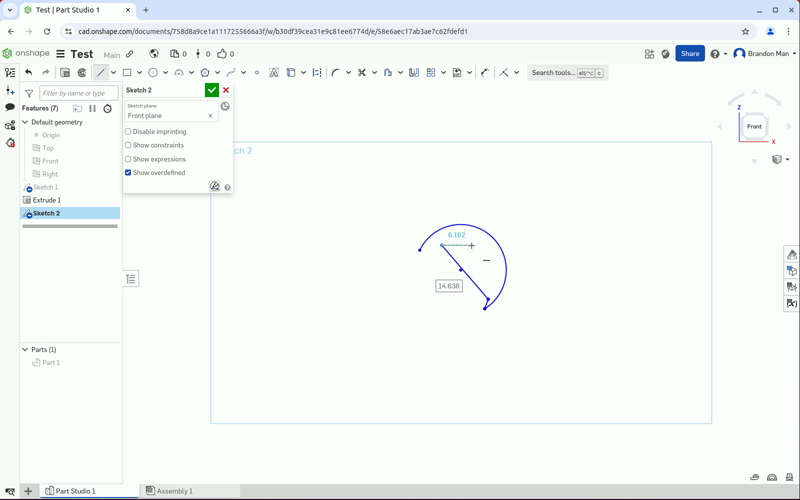
key_down(shift)
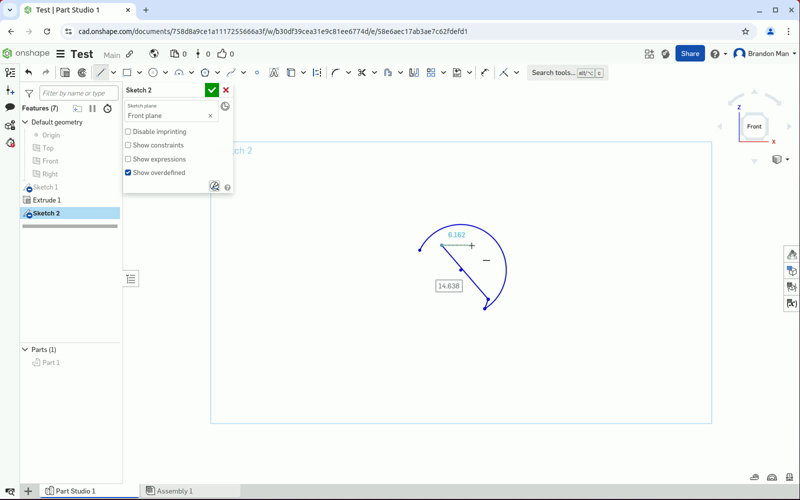
mouse_move(419, 250)
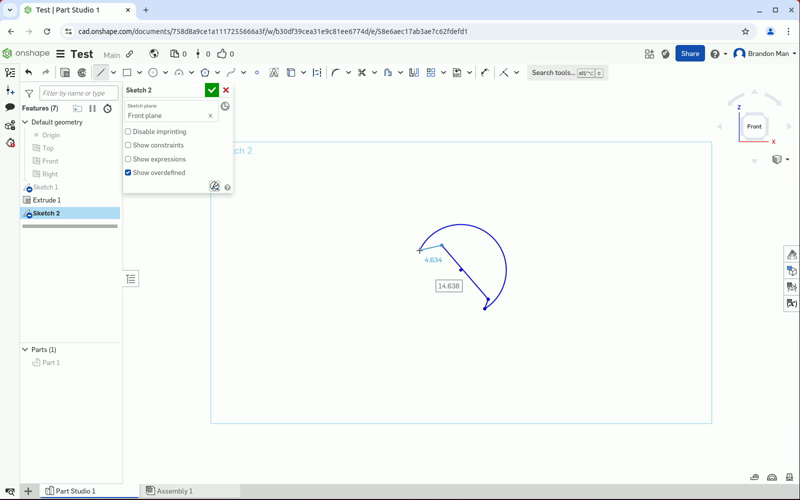
key_up(shift)
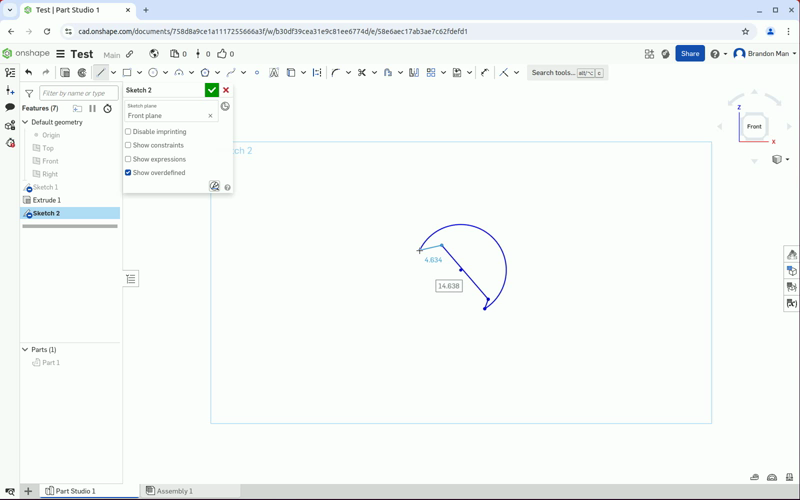
click(419, 250)
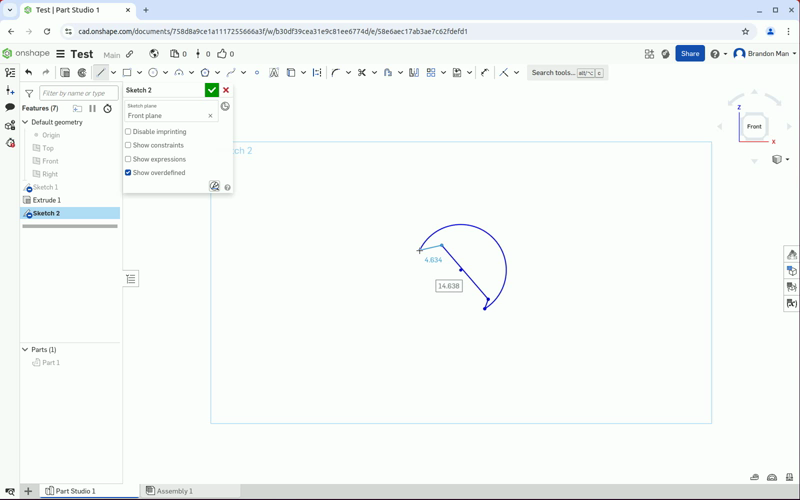
key(esc)
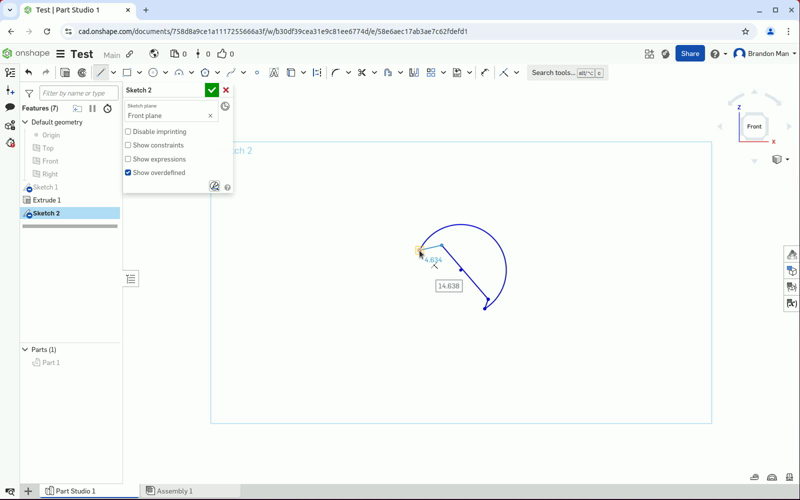
mouse_move(475, 273)
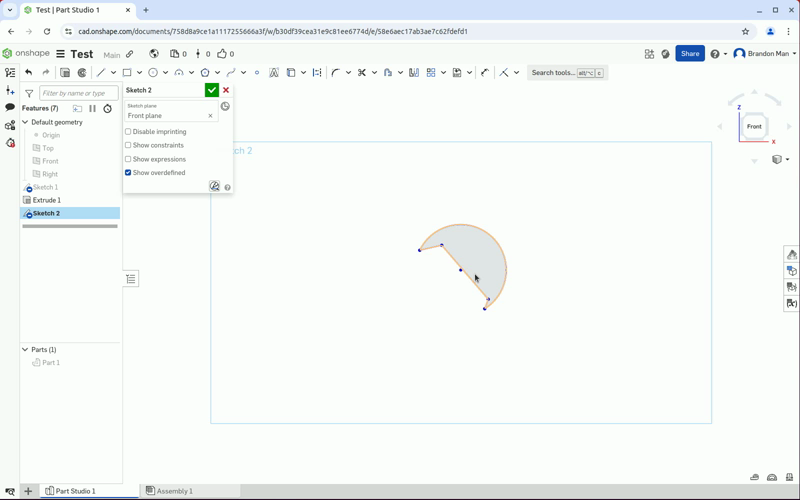
click(475, 273)
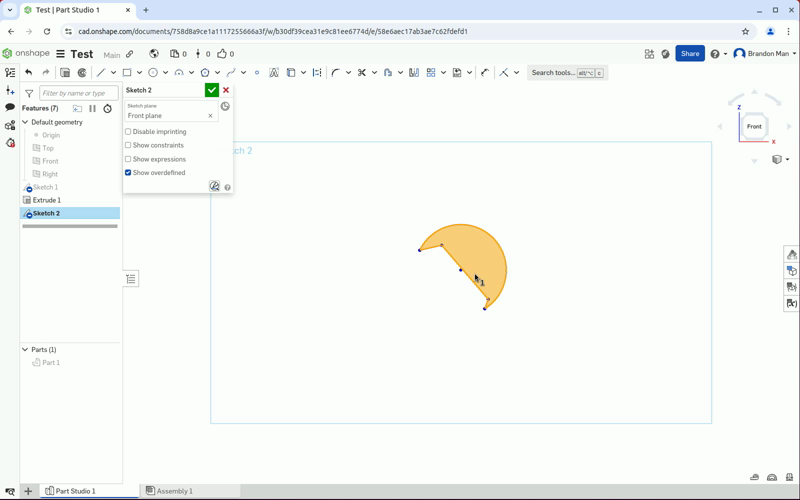
mouse_move(73, 352)
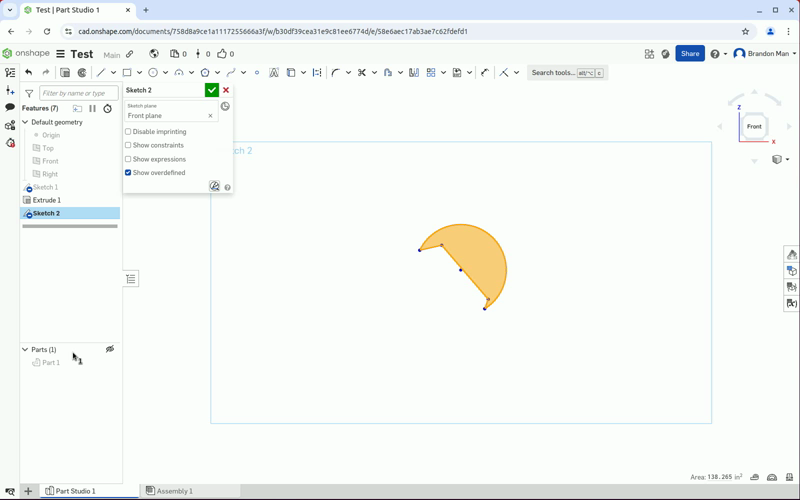
key(shift+y)
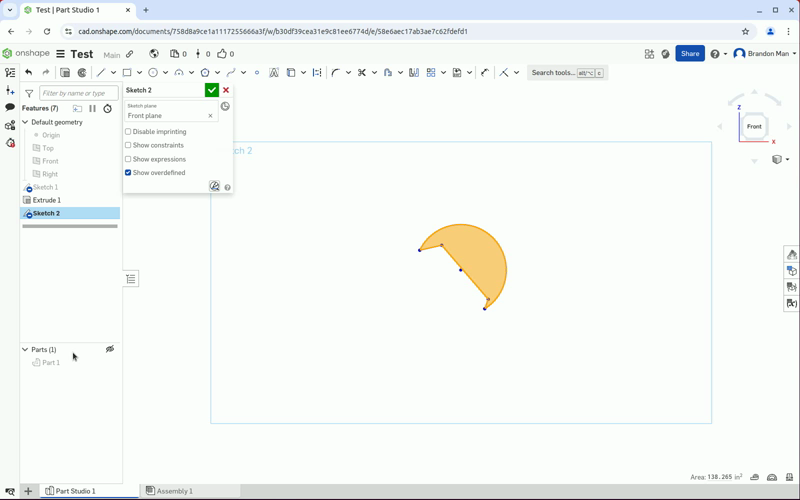
key(shift+e)
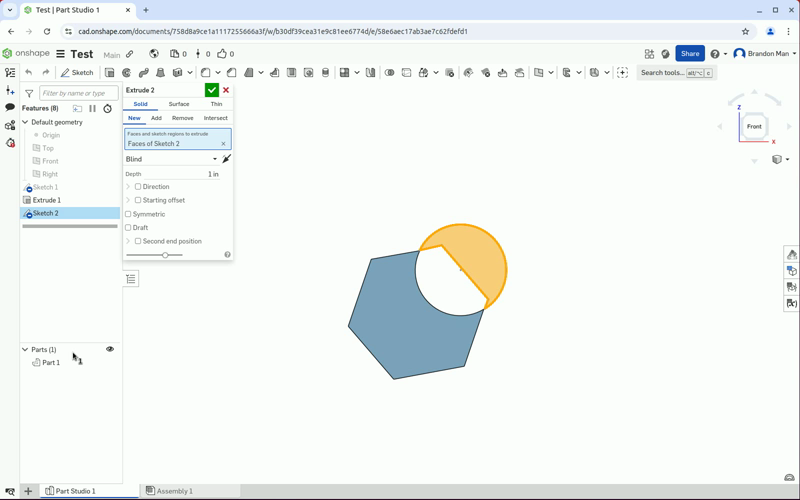
mouse_move(143, 106)
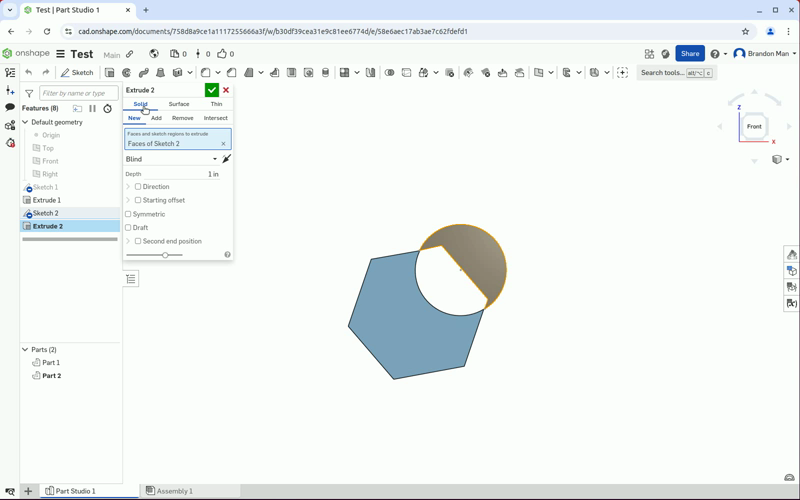
click(143, 106)
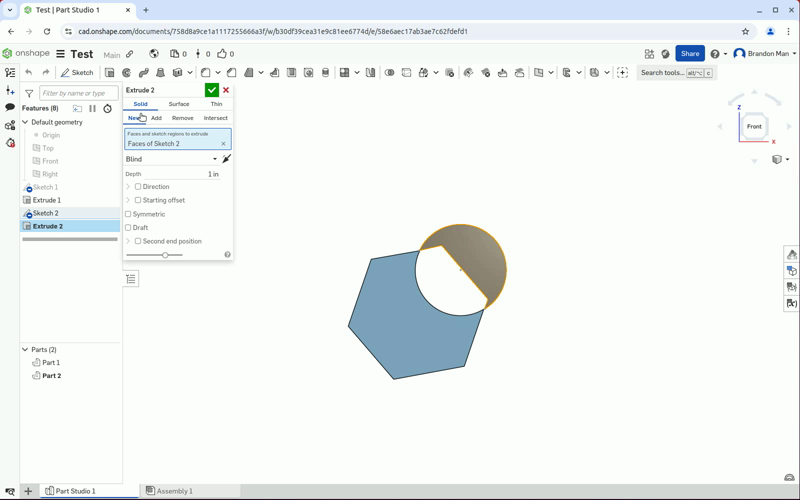
mouse_move(137, 120)
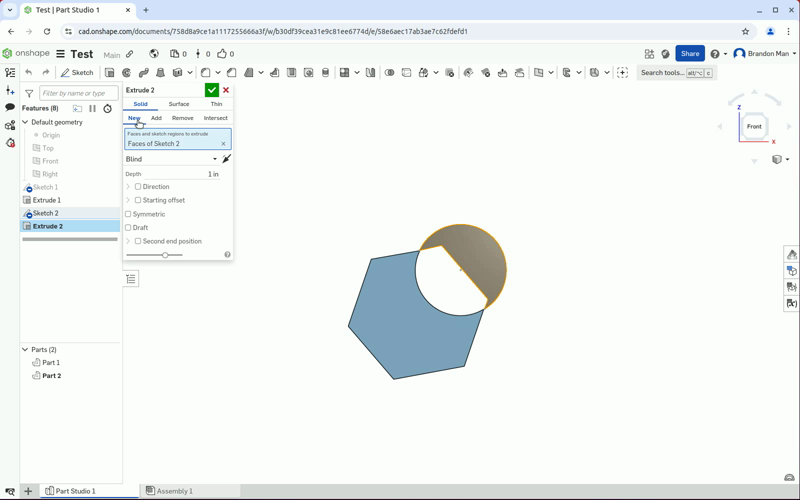
click(137, 120)
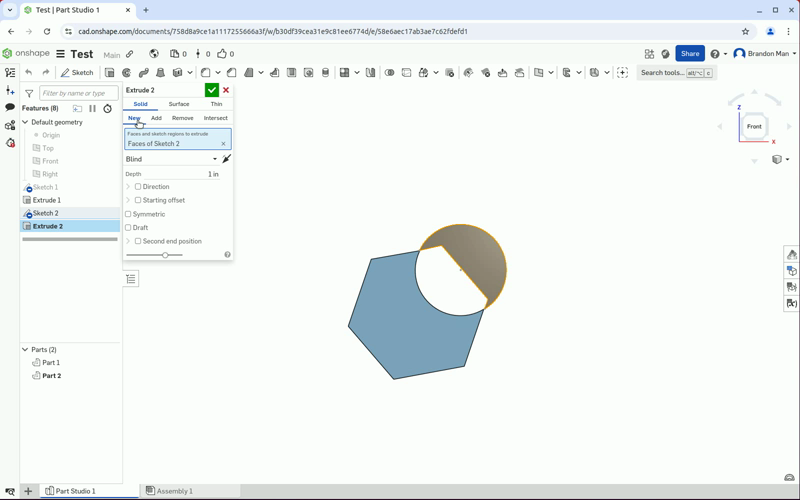
key(tab, 4)
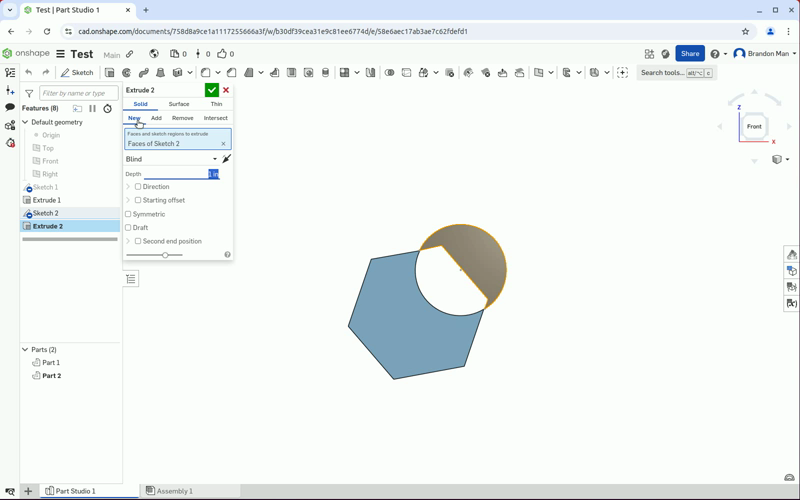
text(8.666)
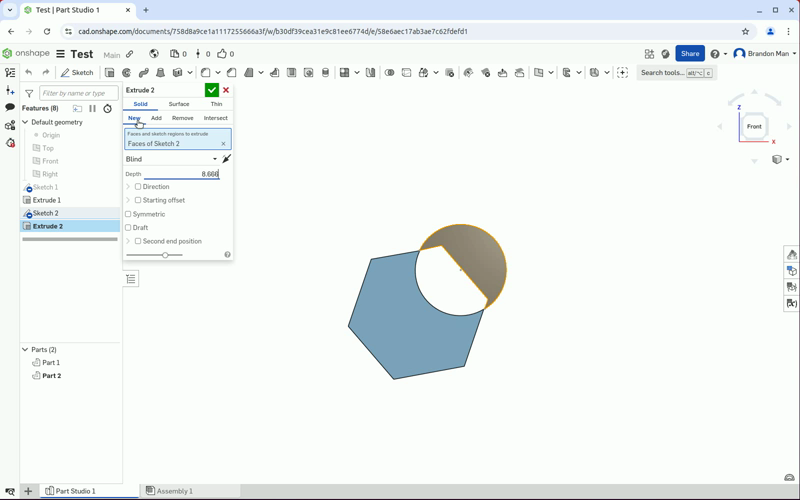
key(enter)
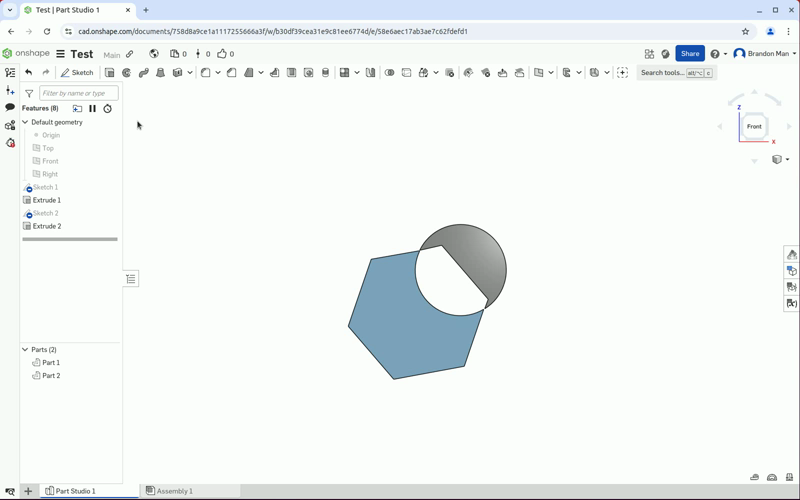
key(shift+h)
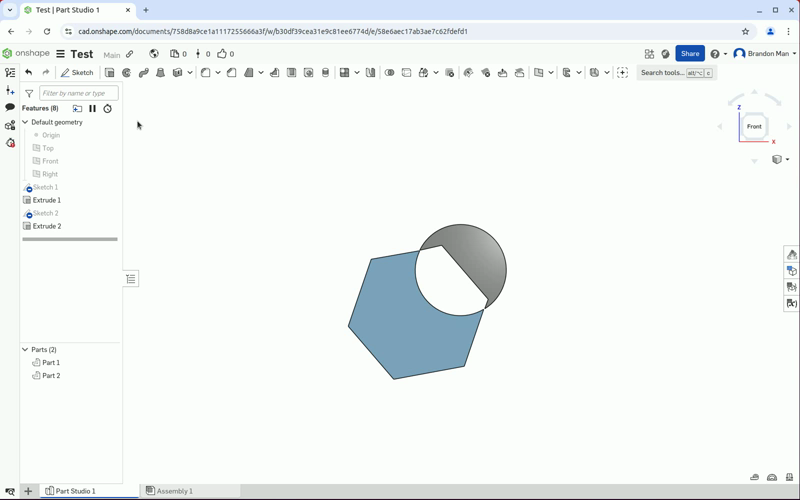
key(shift+h)
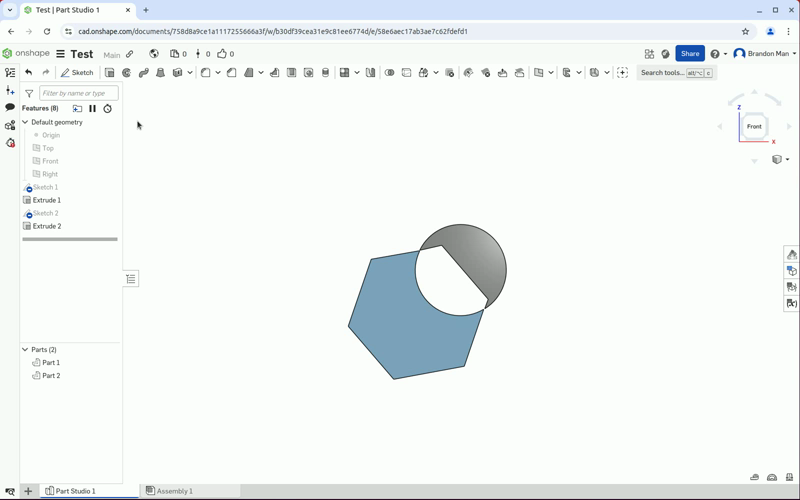
mouse_move(73, 189)
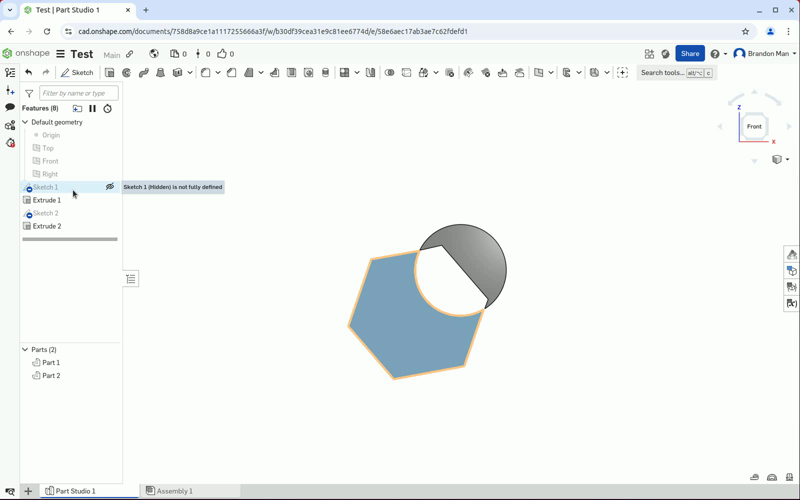
click(73, 189)
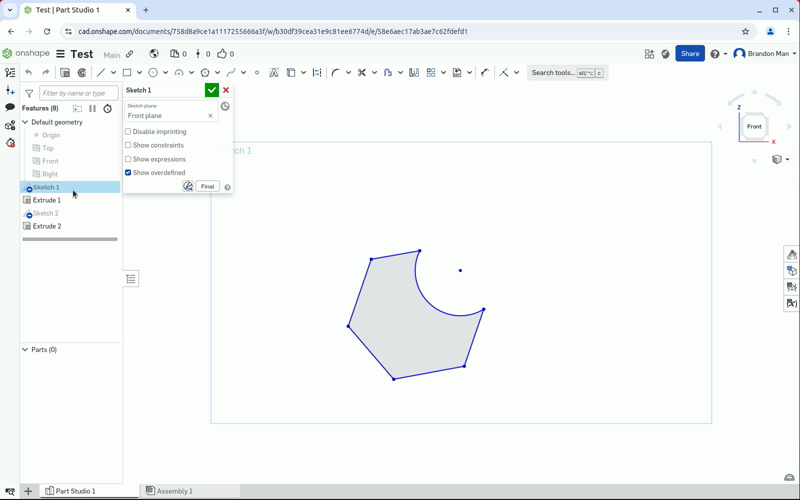
mouse_move(229, 92)
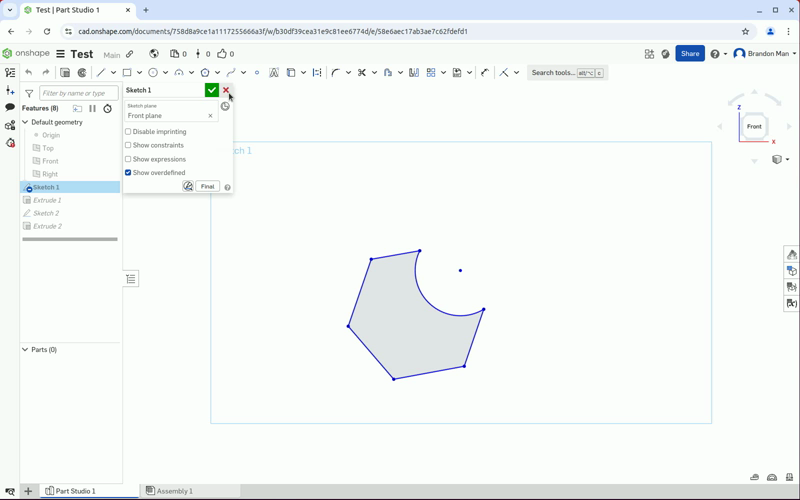
click(229, 92)
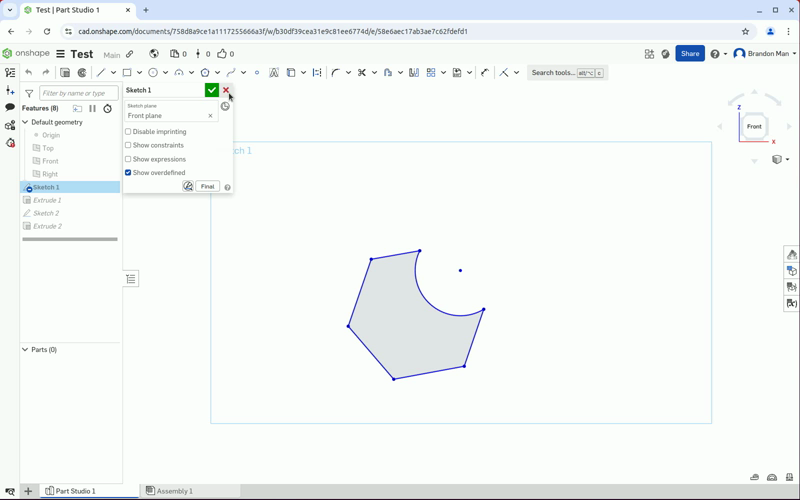
key(shift+s)
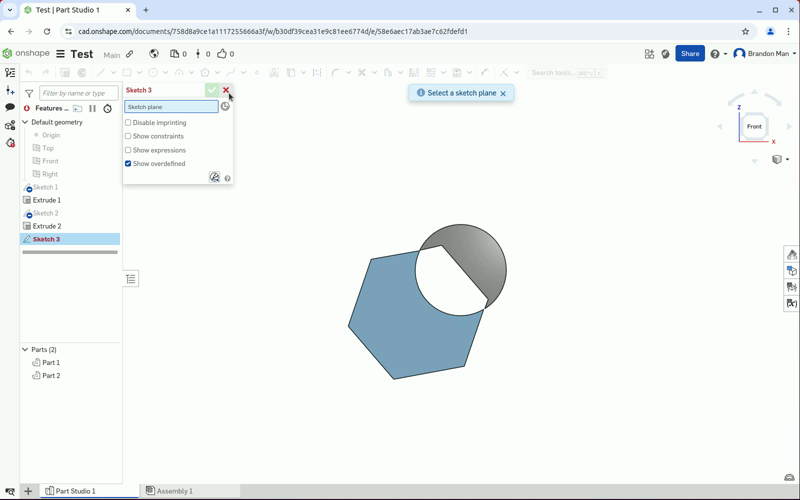
mouse_move(73, 163)
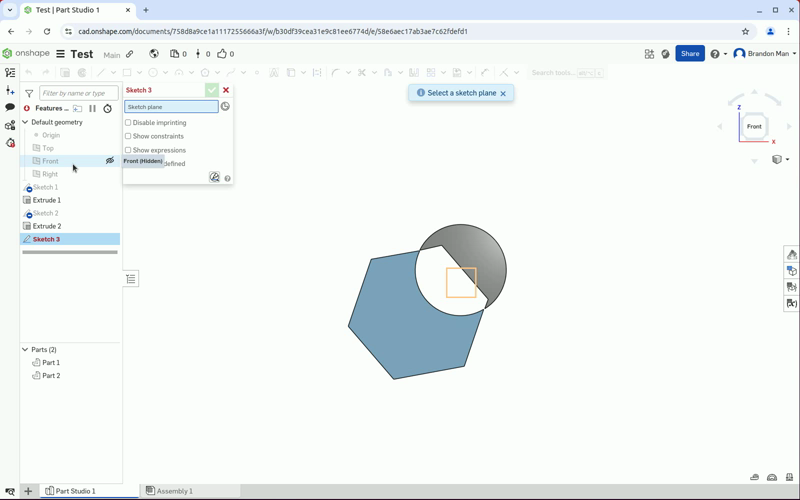
click(73, 163)
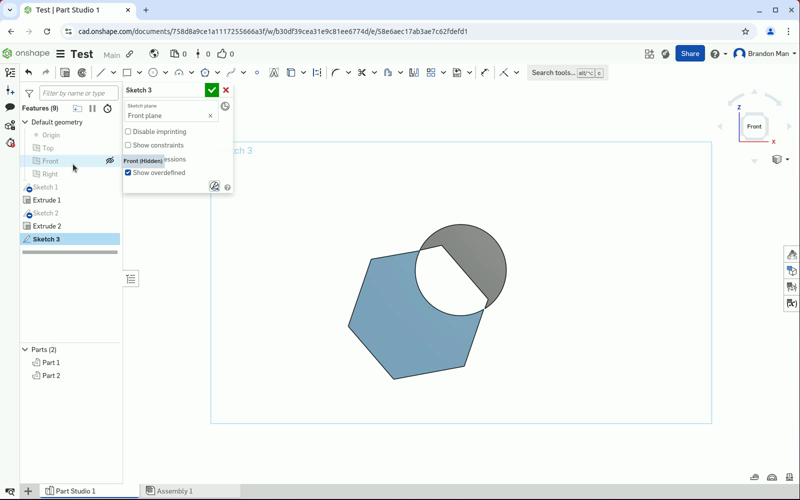
mouse_move(73, 352)
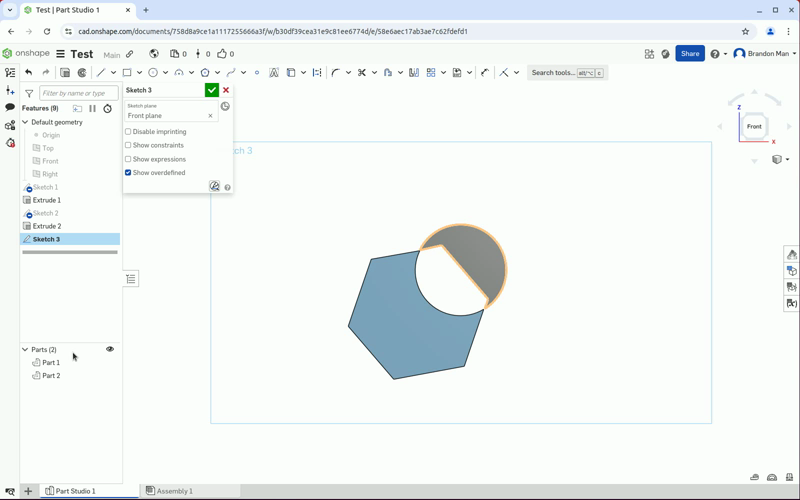
key(y)
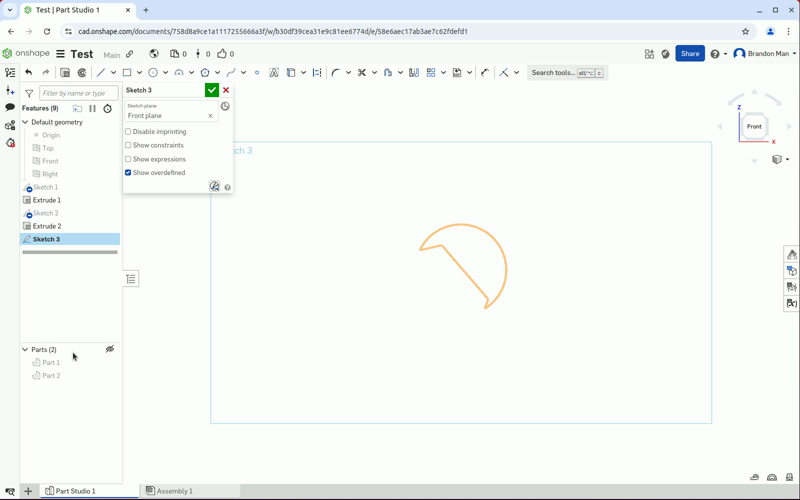
key(a)
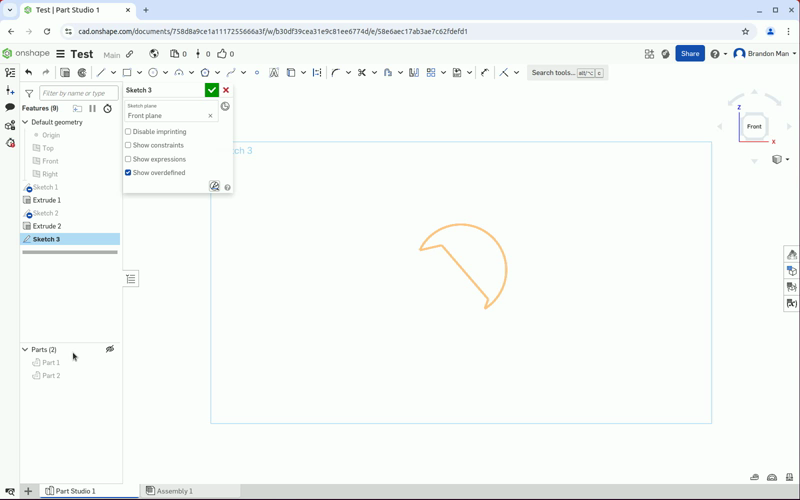
key_down(shift)
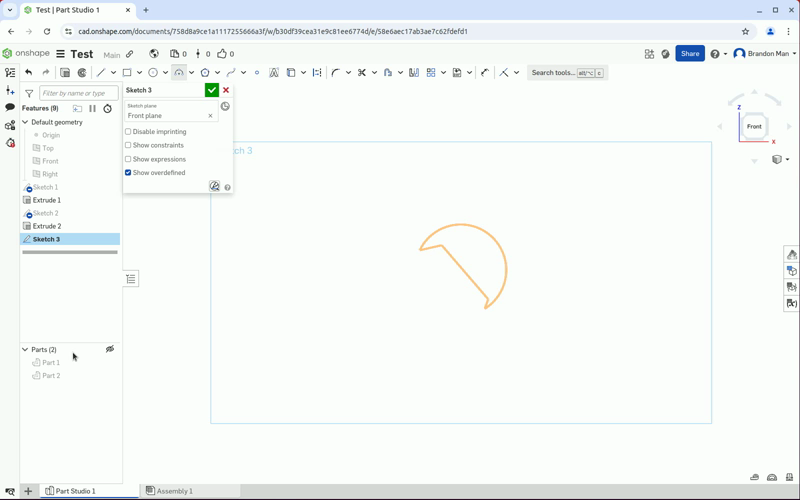
mouse_move(419, 250)
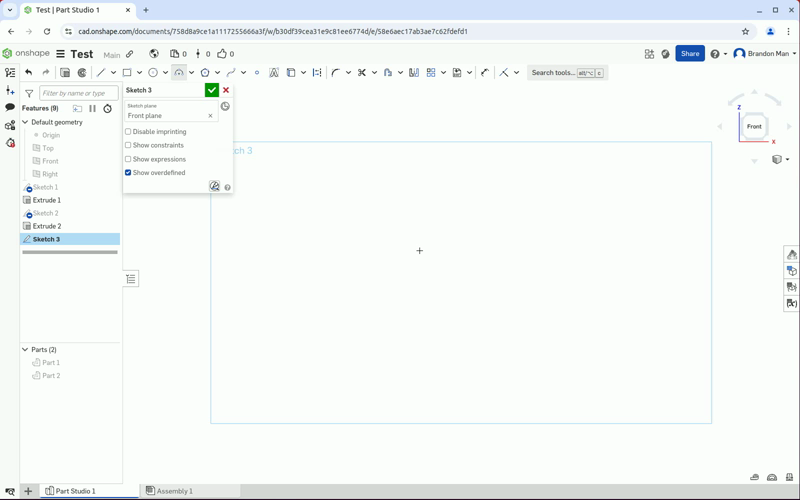
click(419, 250)
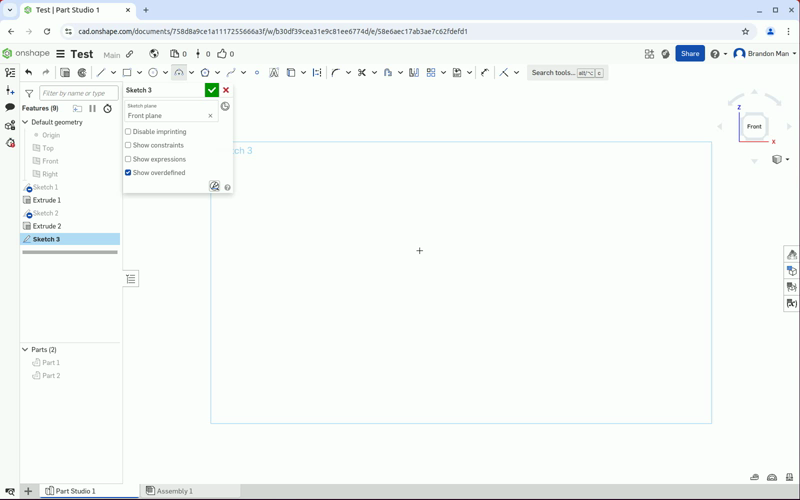
key_up(shift)
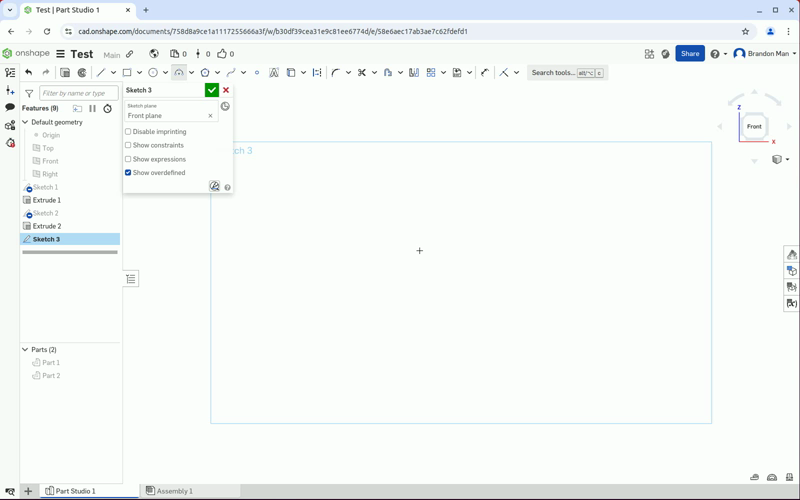
key_down(shift)
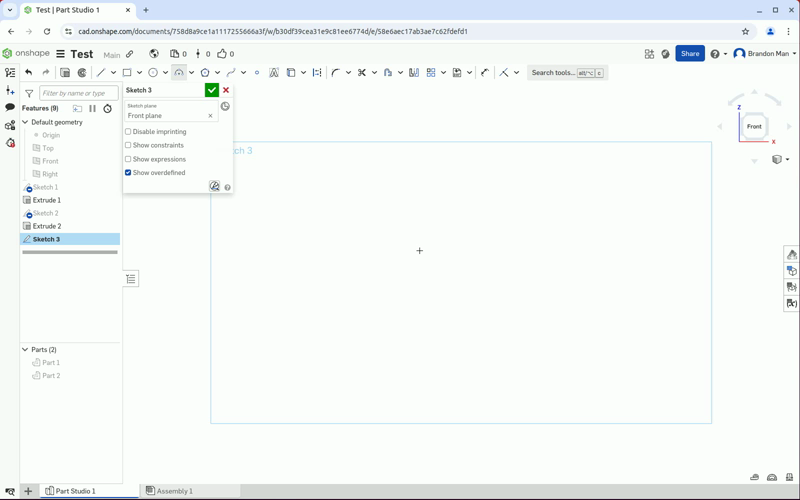
mouse_move(485, 309)
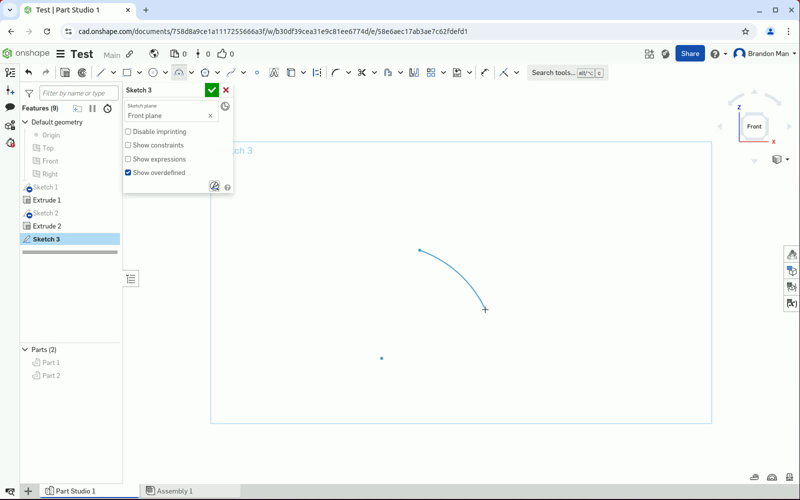
click(485, 309)
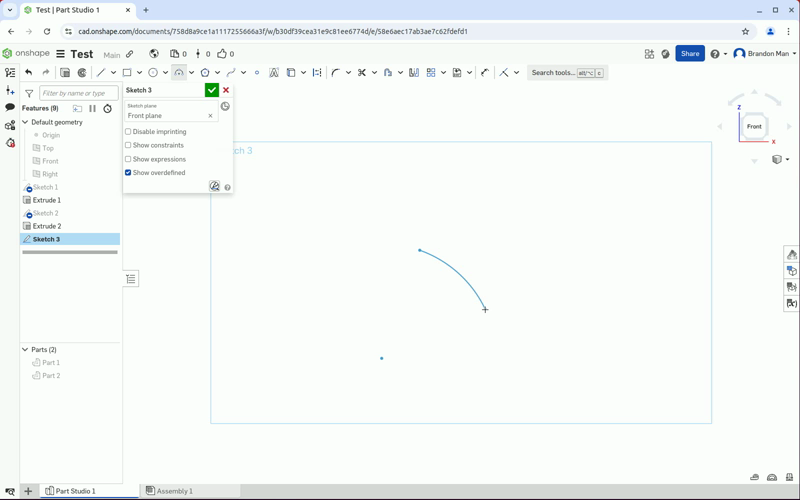
mouse_move(430, 304)
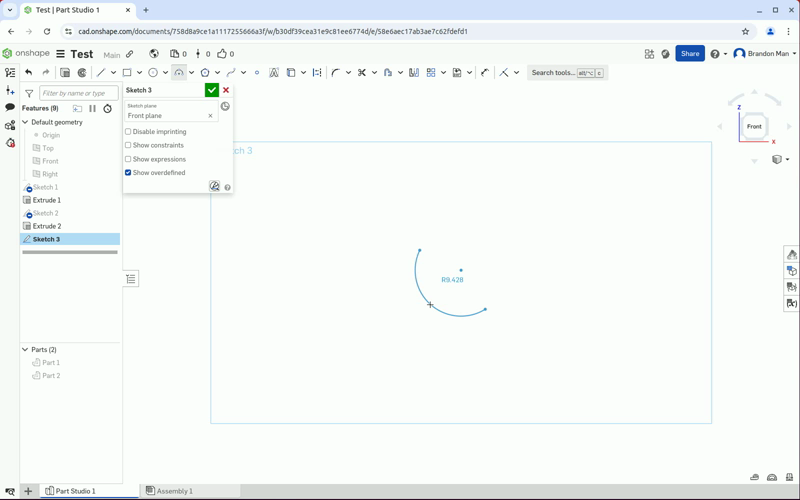
click(430, 304)
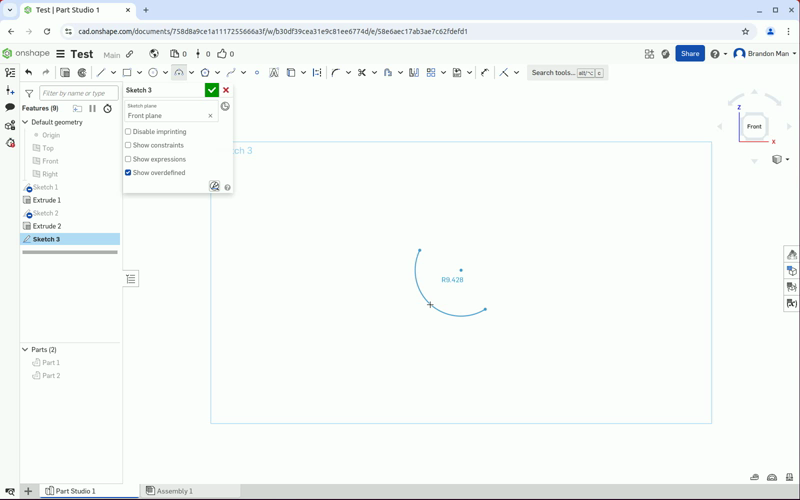
key_up(shift)
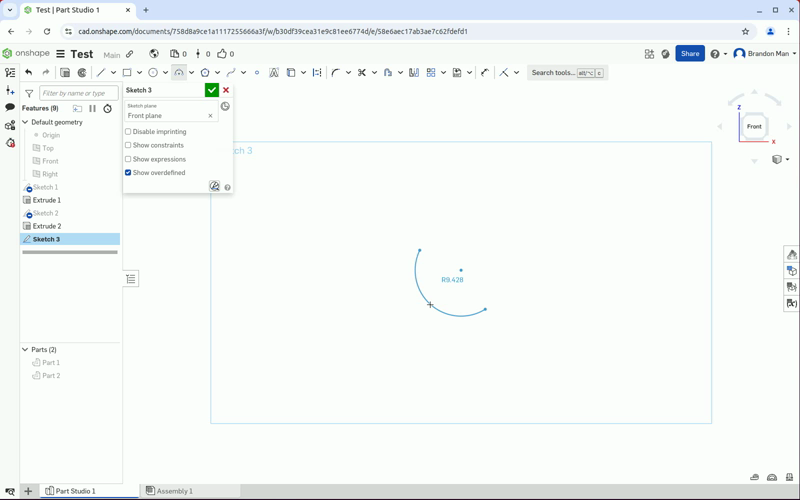
key(esc)
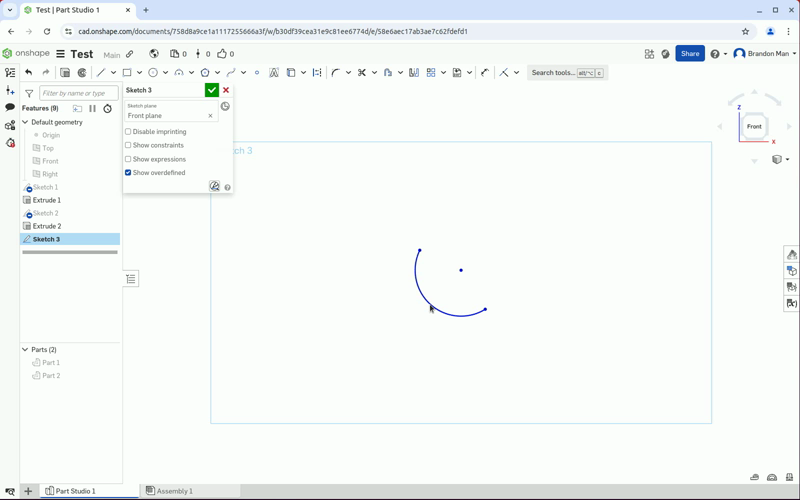
key(l)
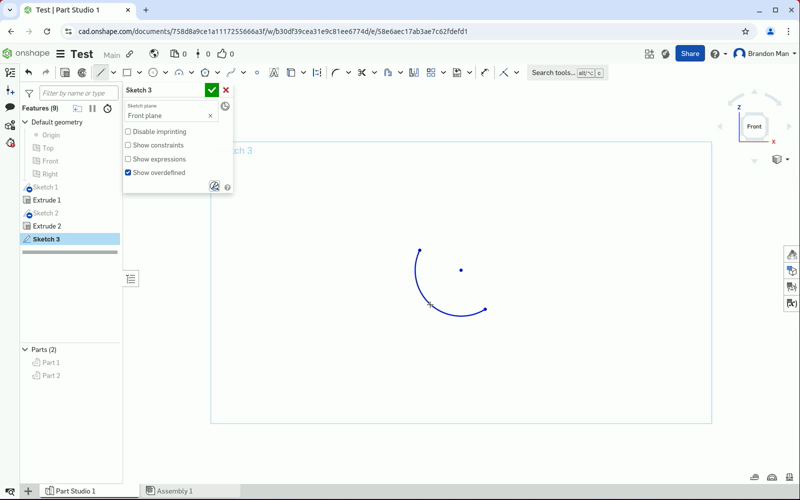
mouse_move(485, 309)
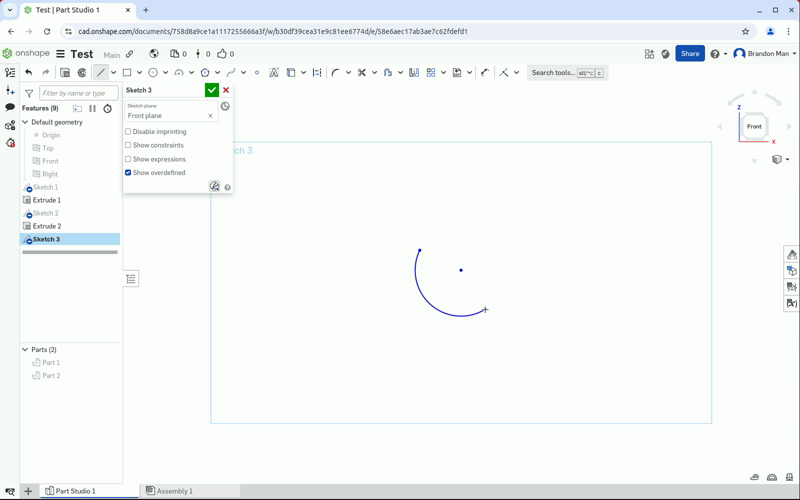
click(485, 309)
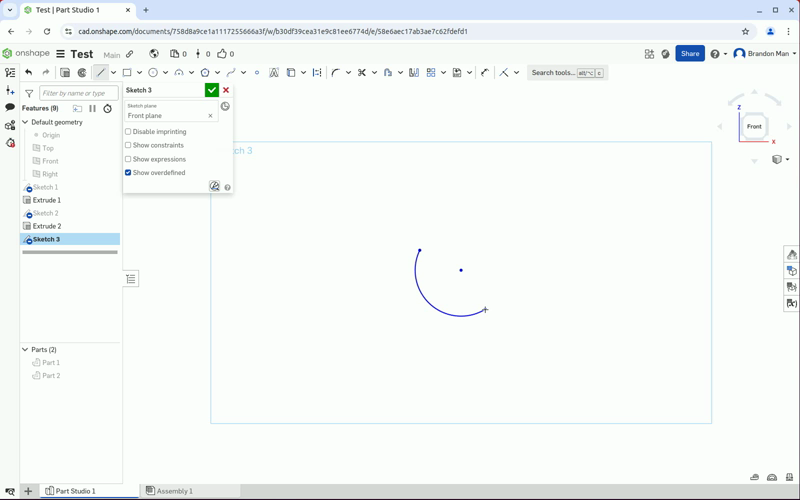
key_down(shift)
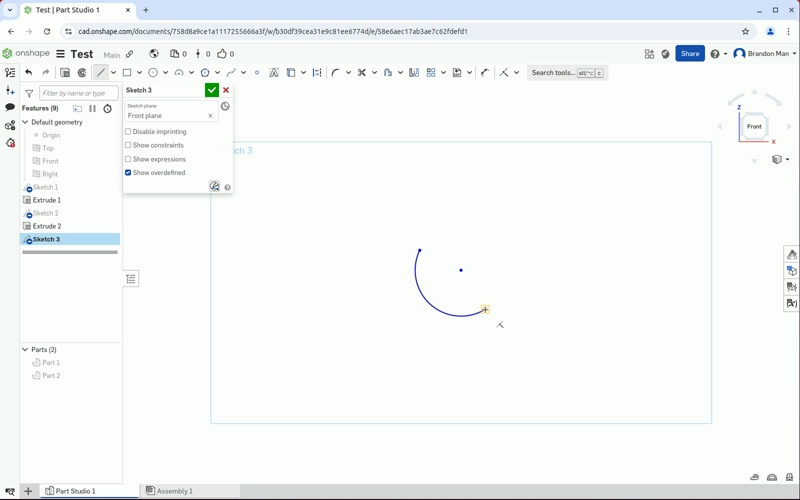
mouse_move(515, 309)
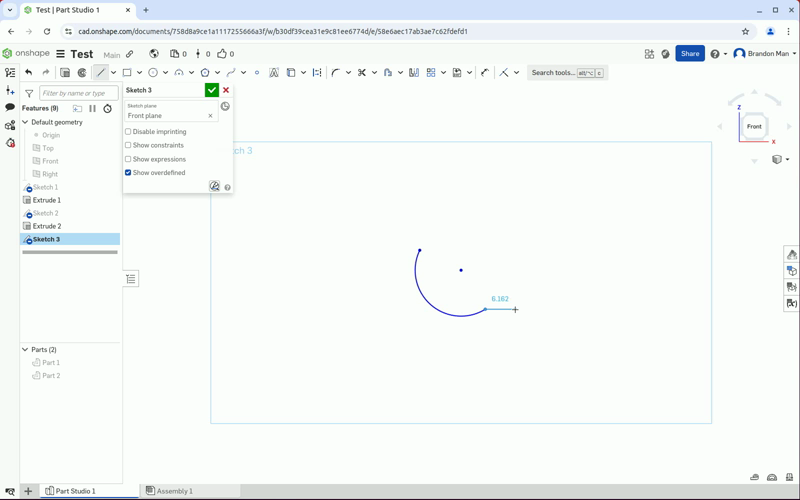
mouse_move(488, 299)
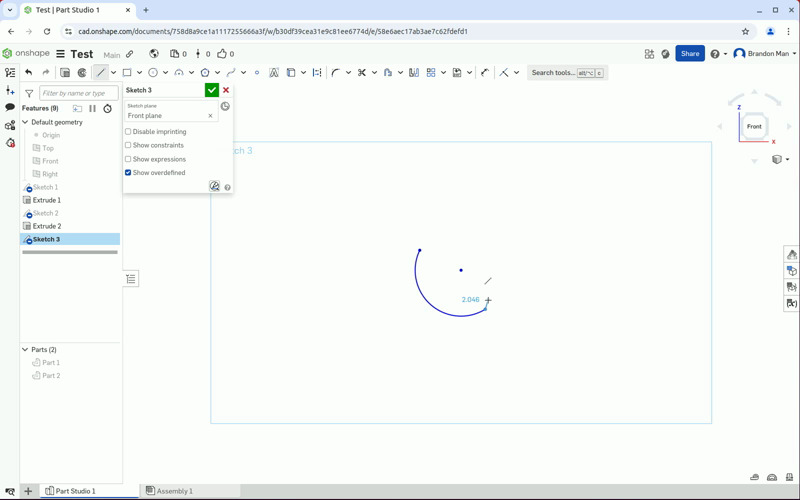
click(488, 299)
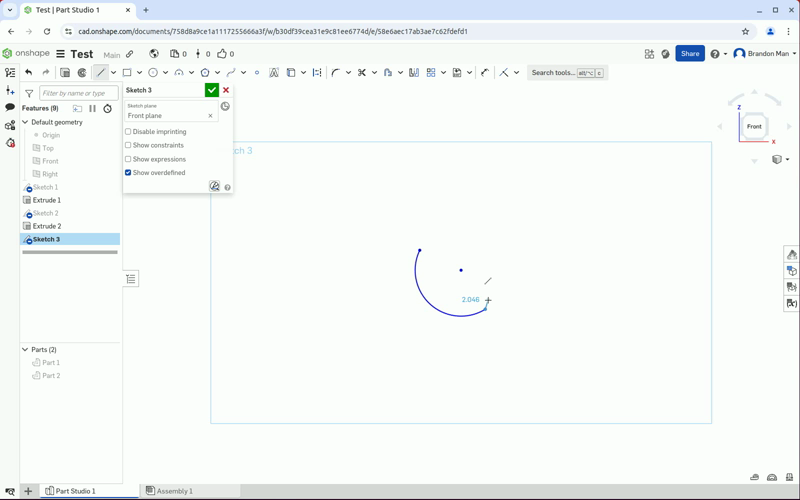
key_up(shift)
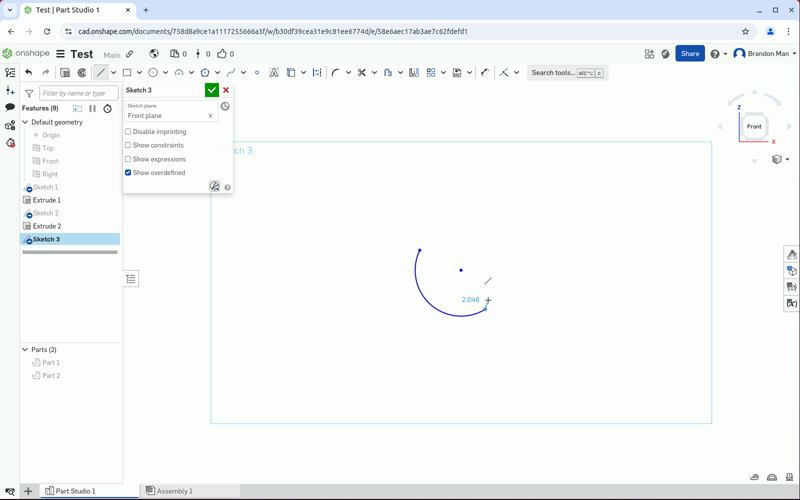
key_down(shift)
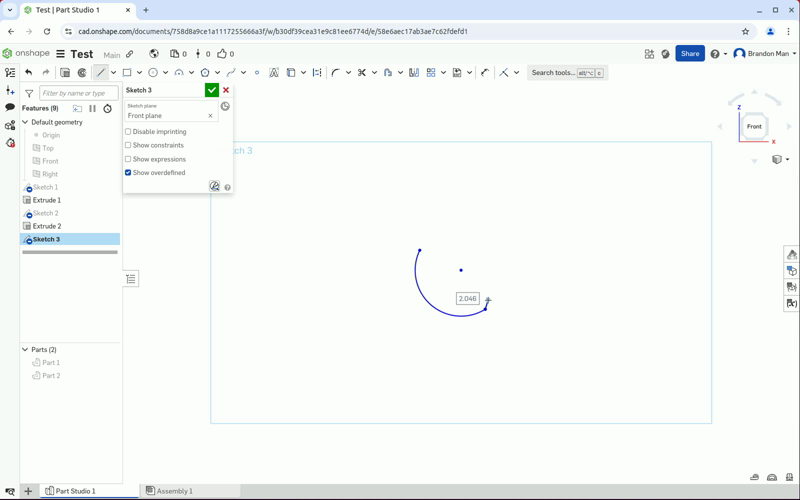
mouse_move(441, 245)
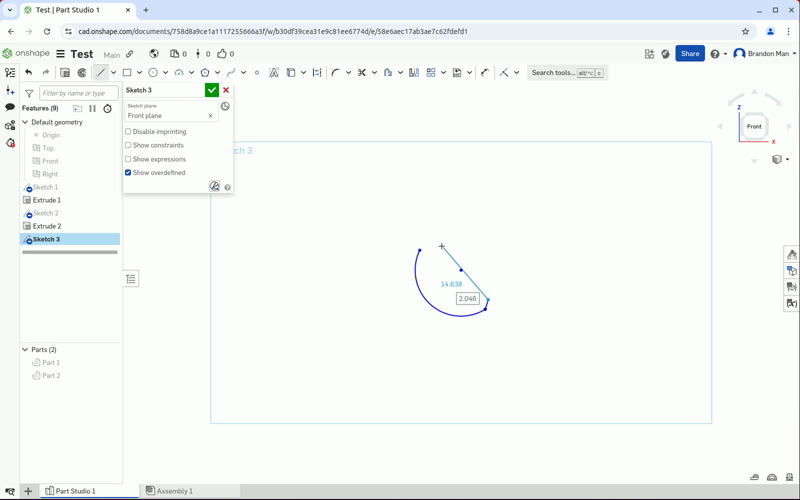
click(441, 245)
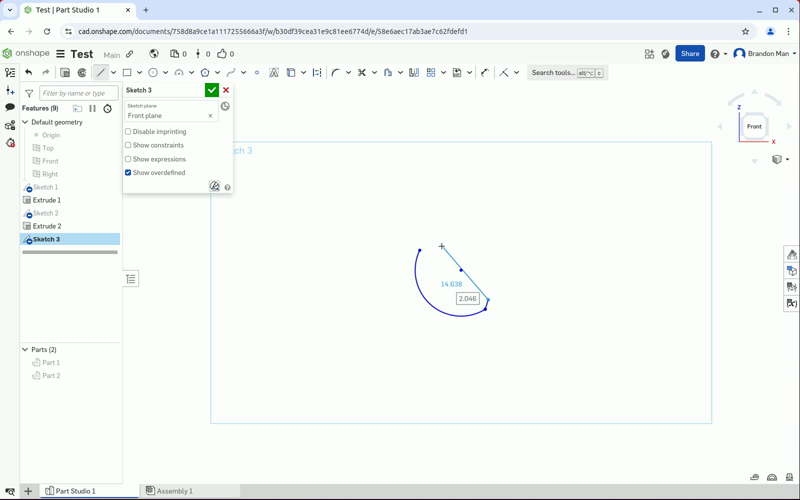
key_up(shift)
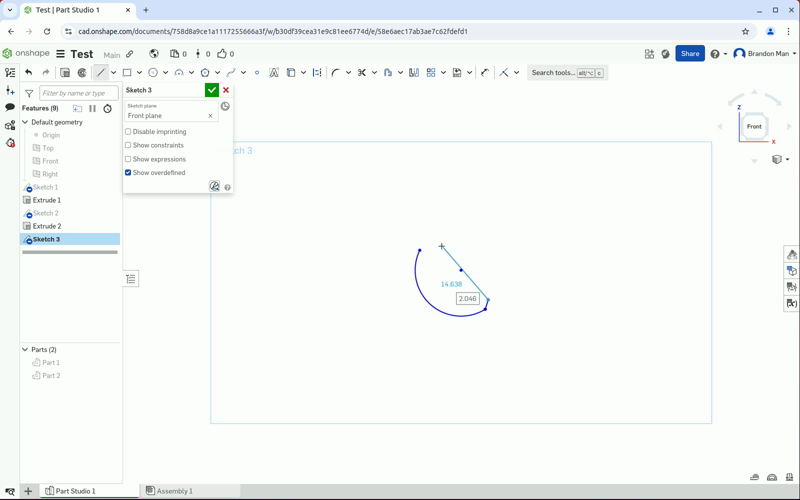
mouse_move(471, 245)
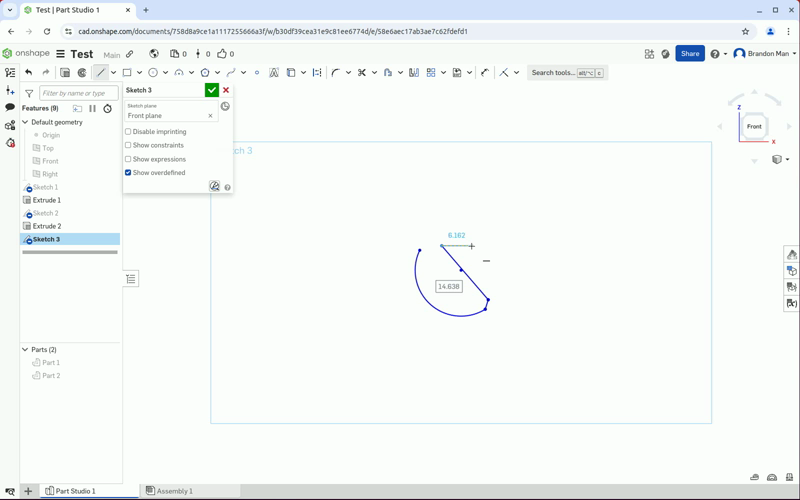
key_down(shift)
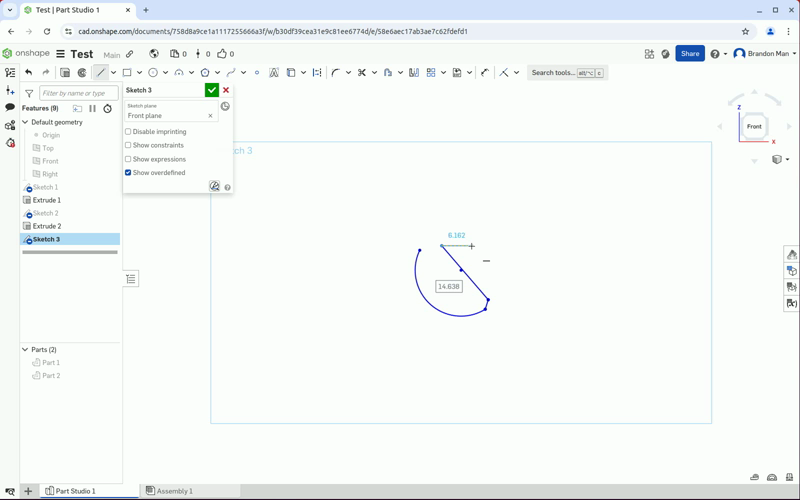
mouse_move(419, 250)
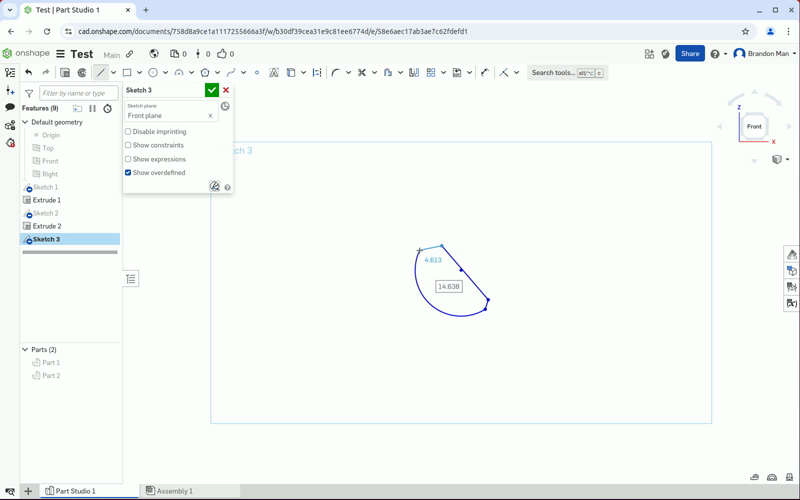
key_up(shift)
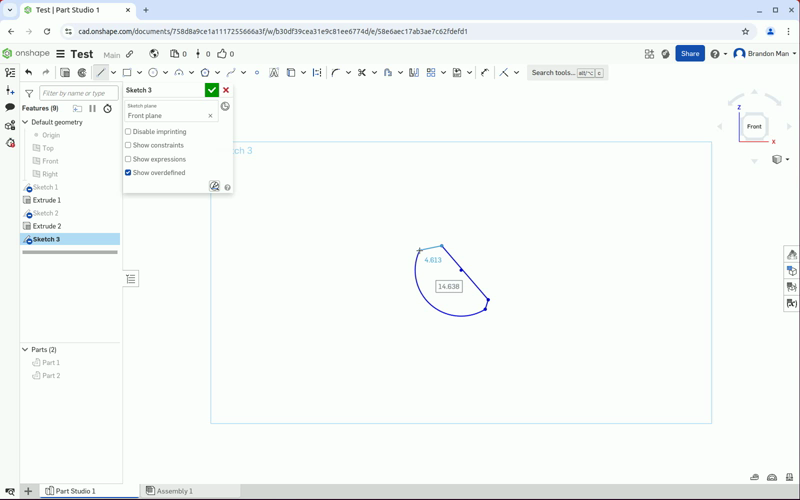
click(419, 250)
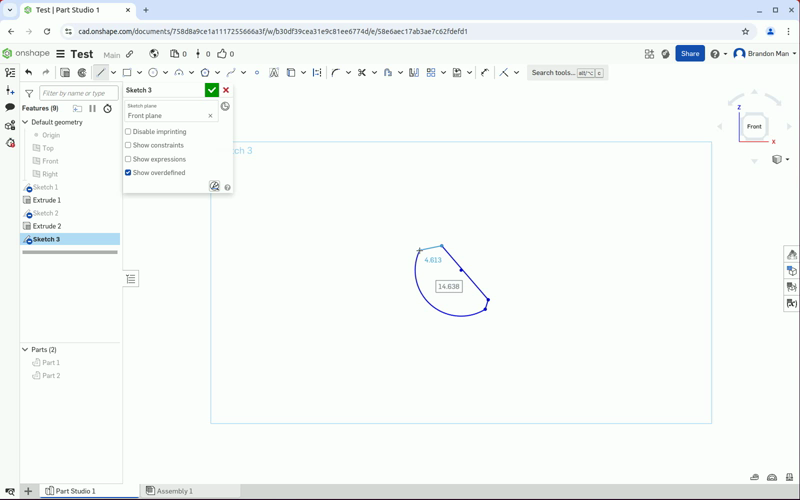
key(esc)
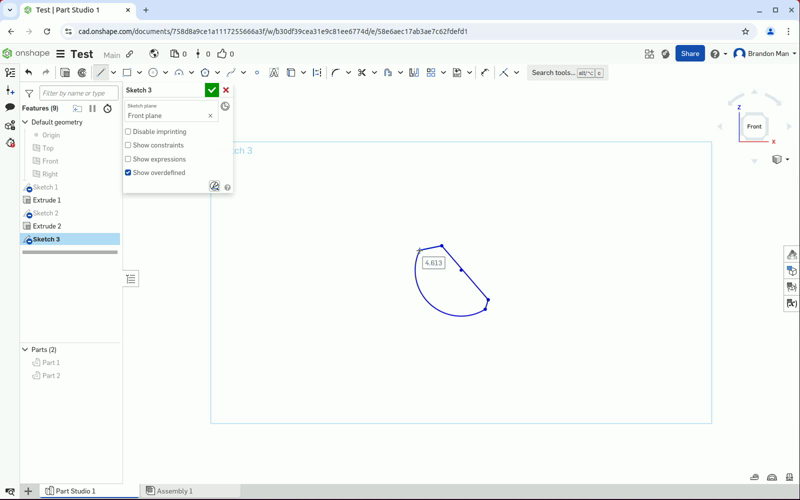
mouse_move(466, 298)
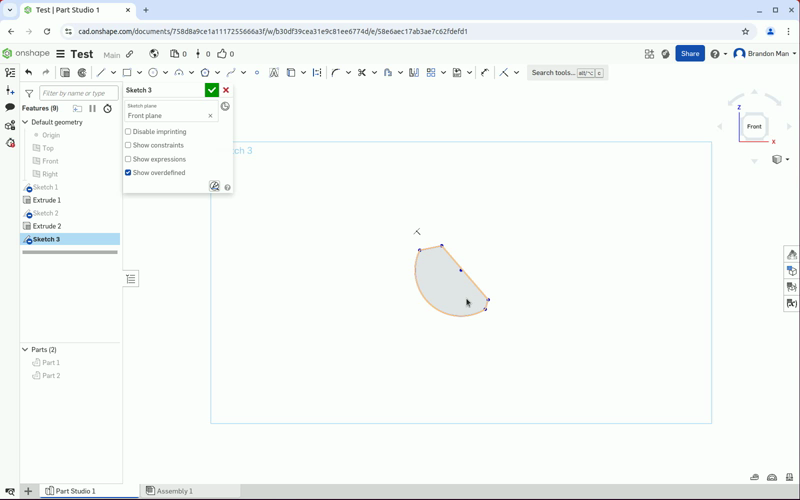
click(466, 298)
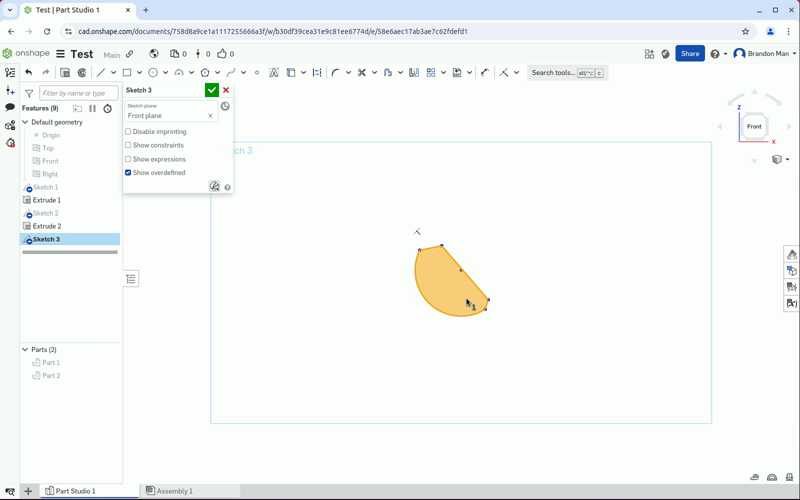
mouse_move(73, 352)
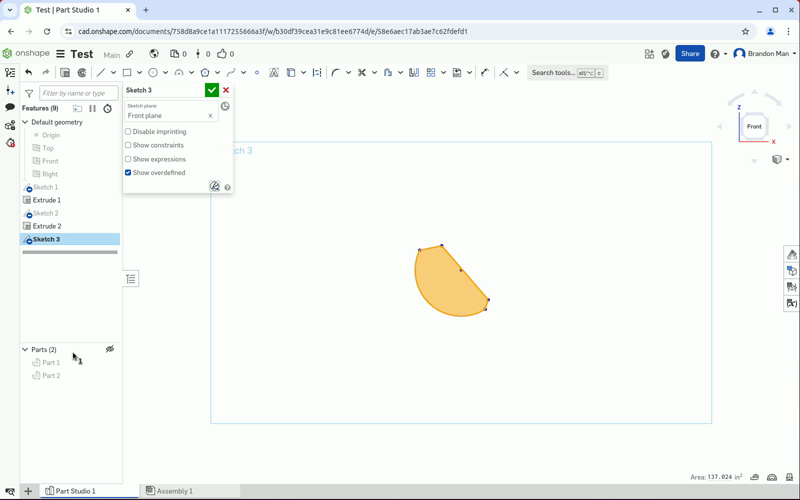
key(shift+y)
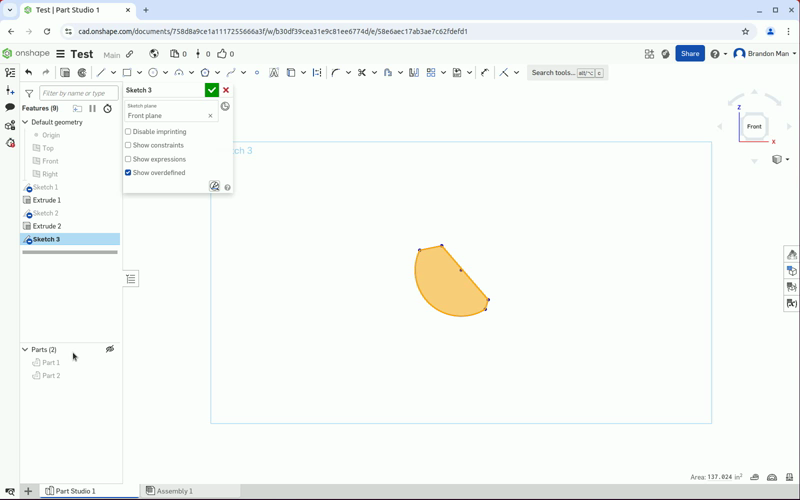
key(shift+e)
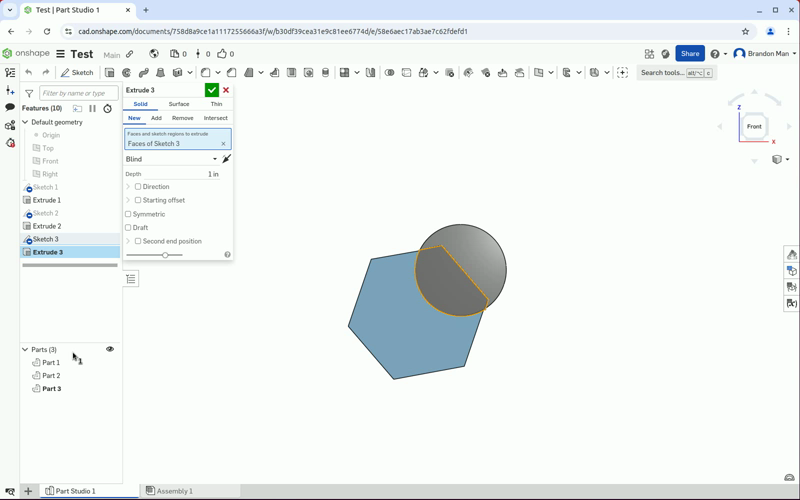
mouse_move(143, 106)
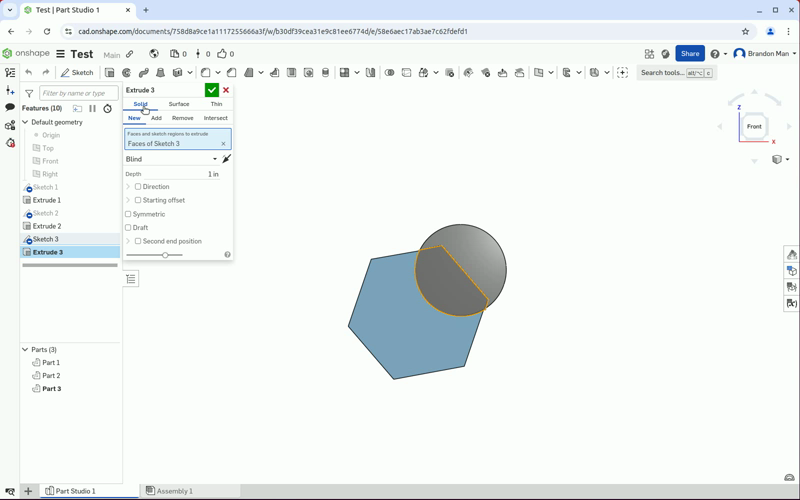
click(143, 106)
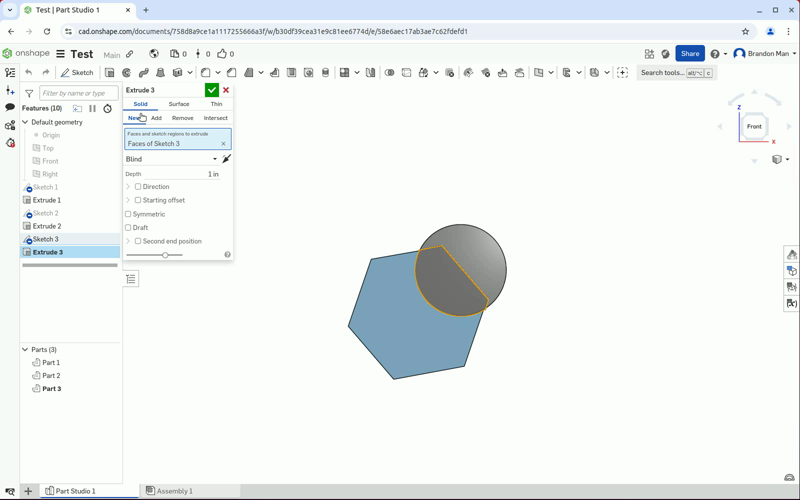
mouse_move(137, 120)
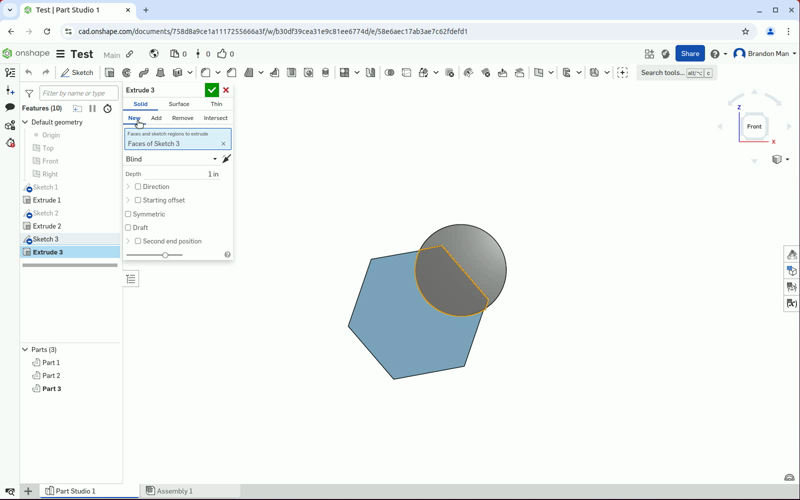
click(137, 120)
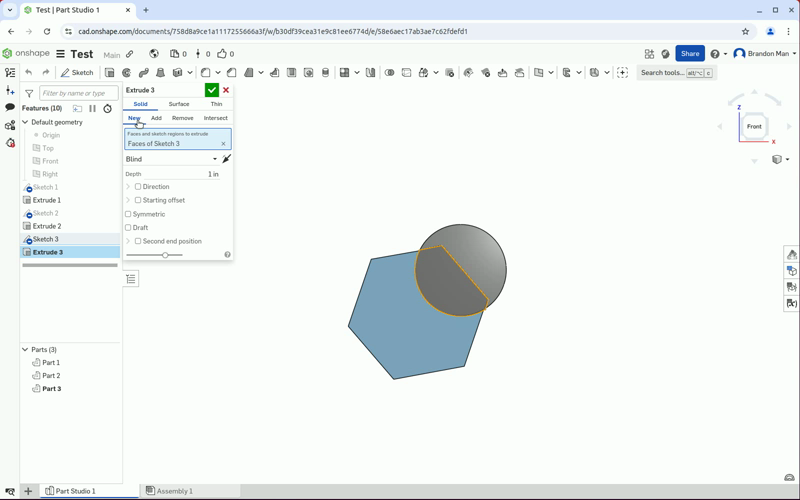
key(tab, 4)
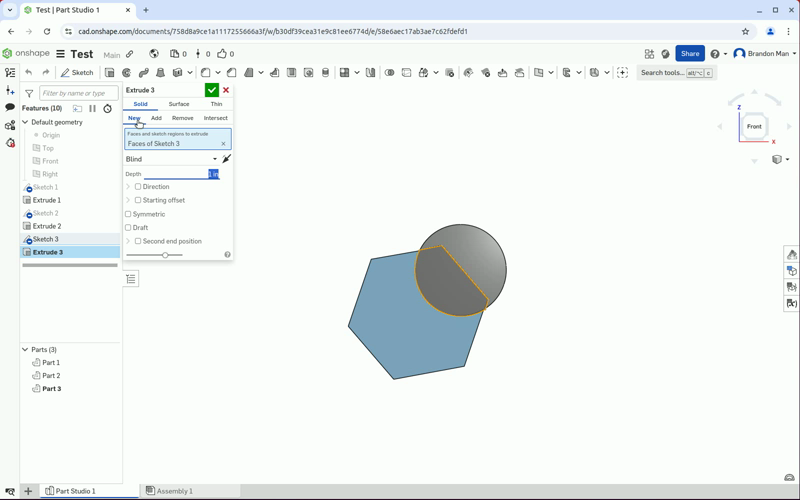
text(8.666)
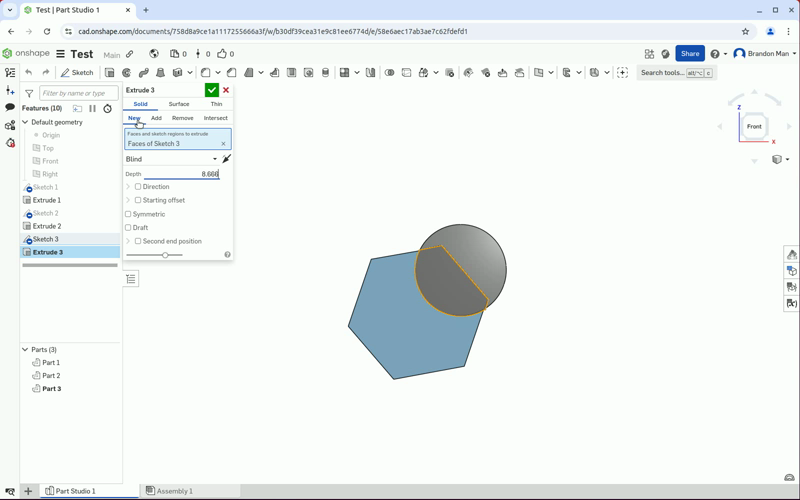
key(enter)
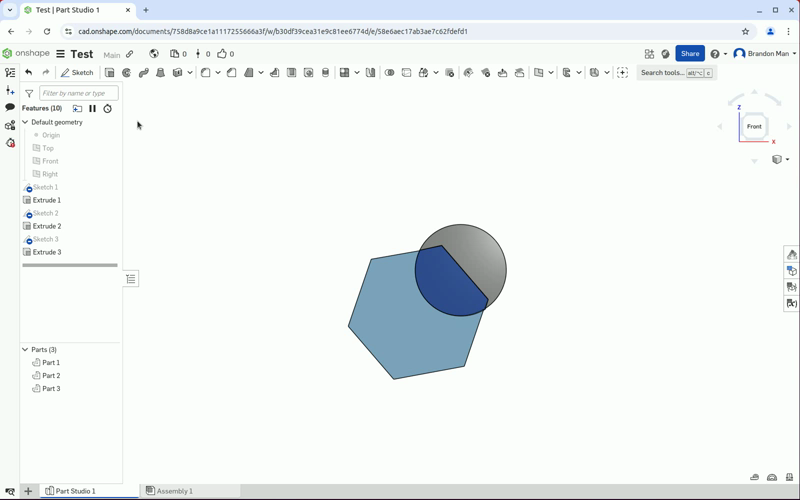
key(shift+h)
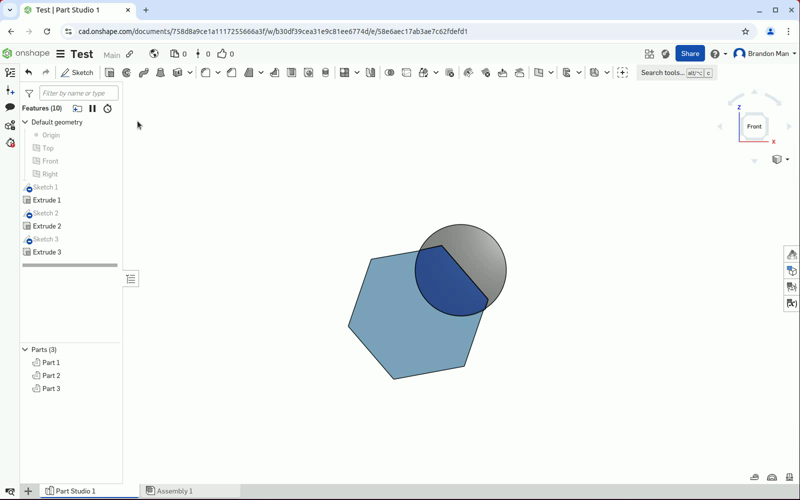
key(shift+h)
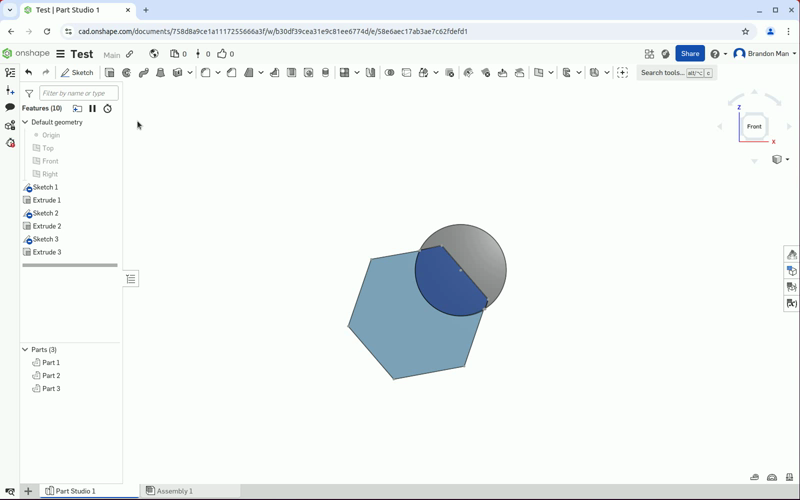
key(shift+7)
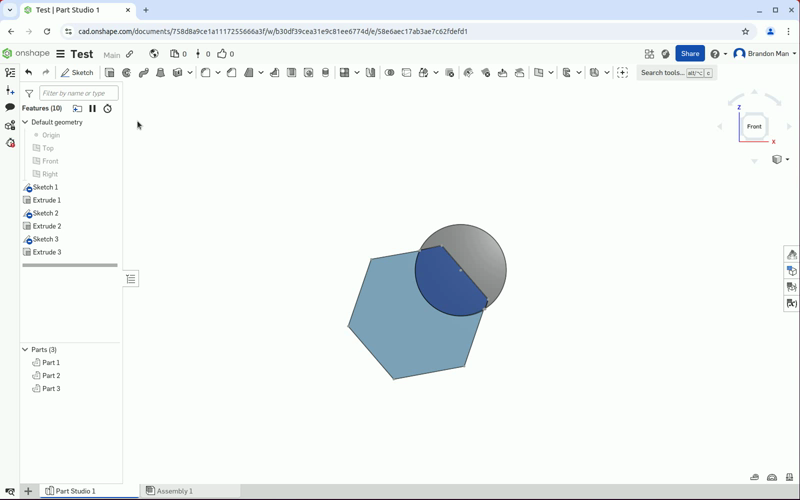
key(left, 2)
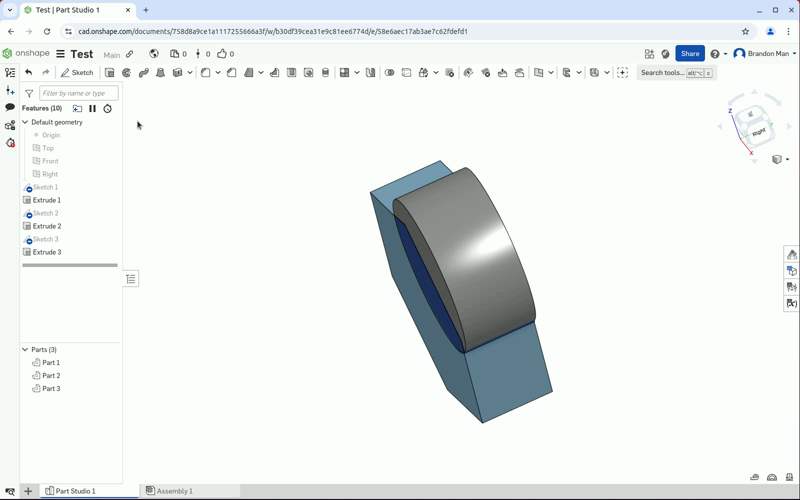
key(down, 2)
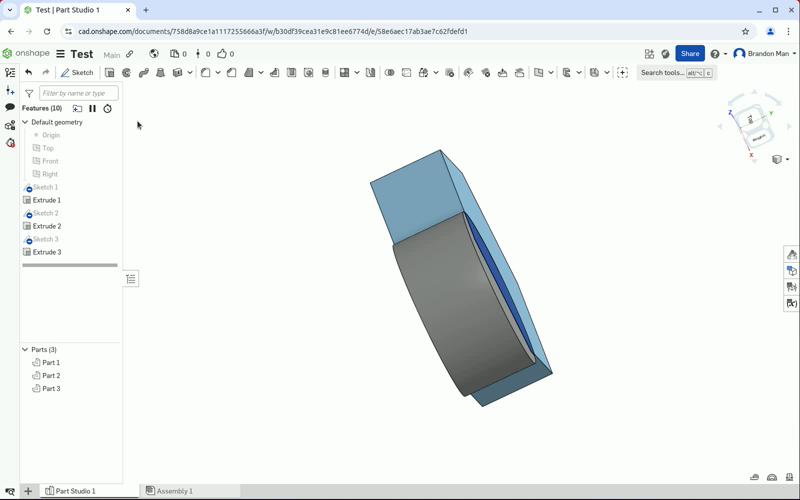
key(up, 2)
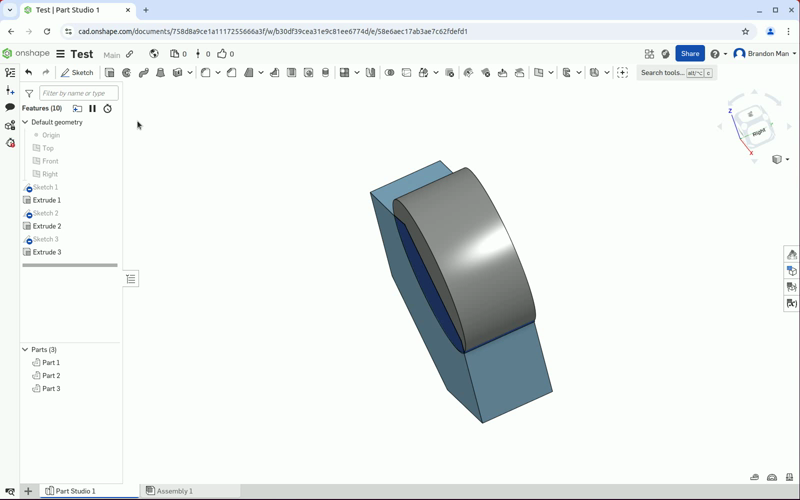
key(right, 2)
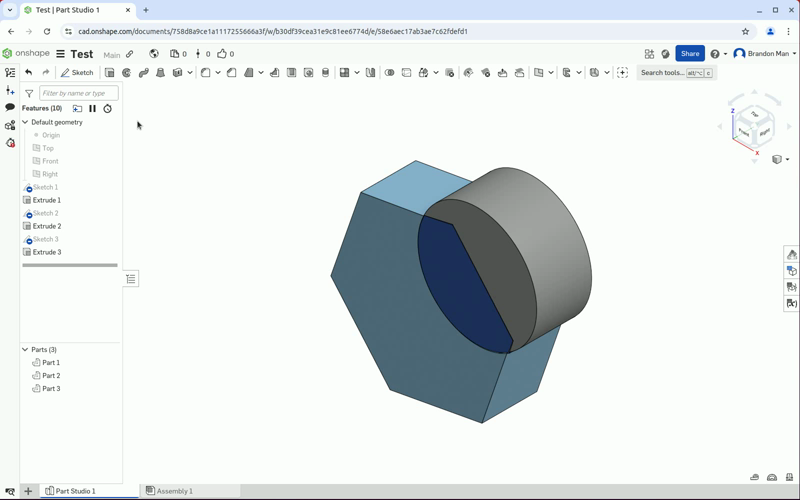
mouse_move(73, 189)
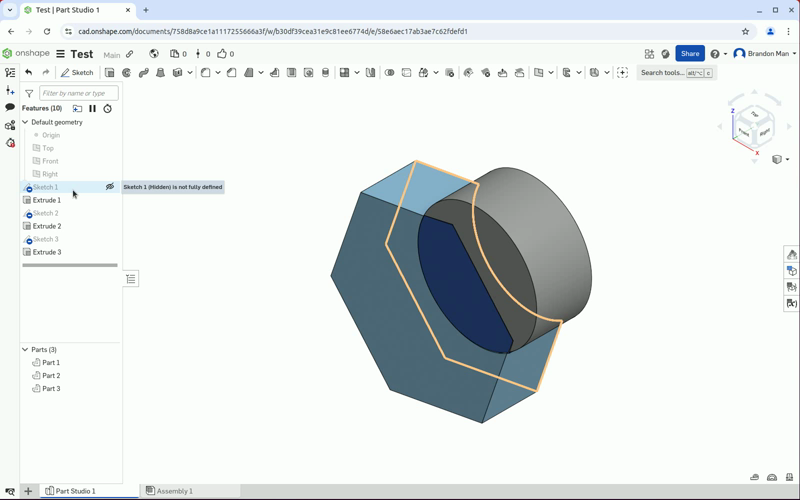
click(73, 189)